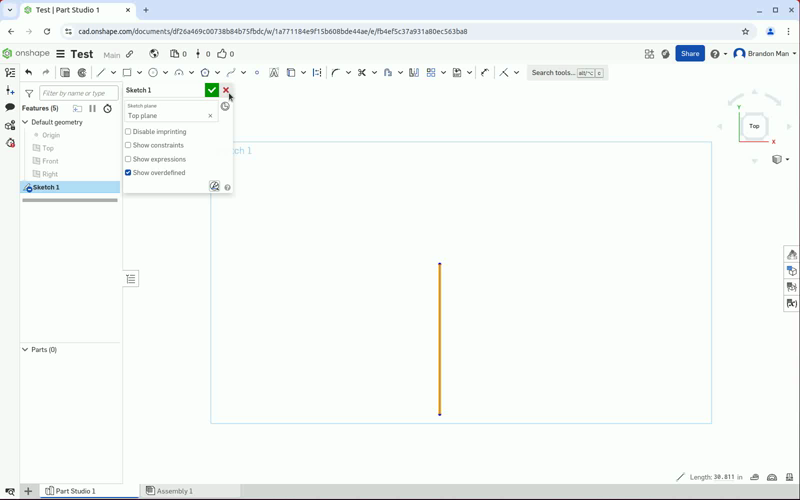
key(shift+h)
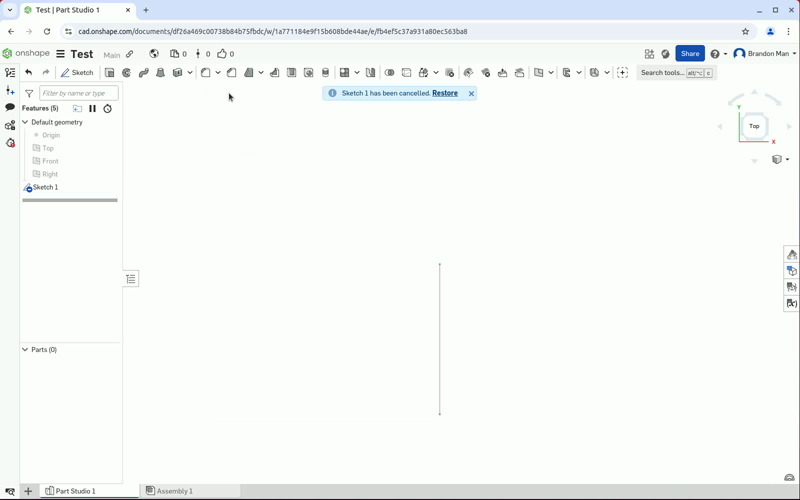
key(shift+s)
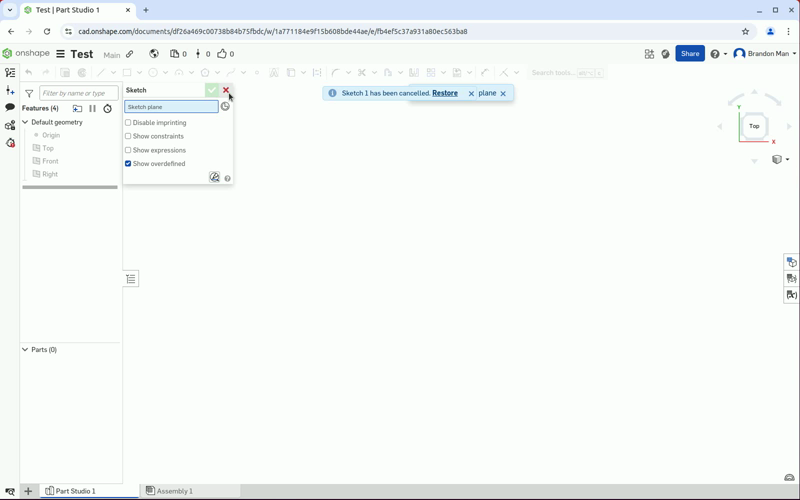
mouse_move(73, 150)
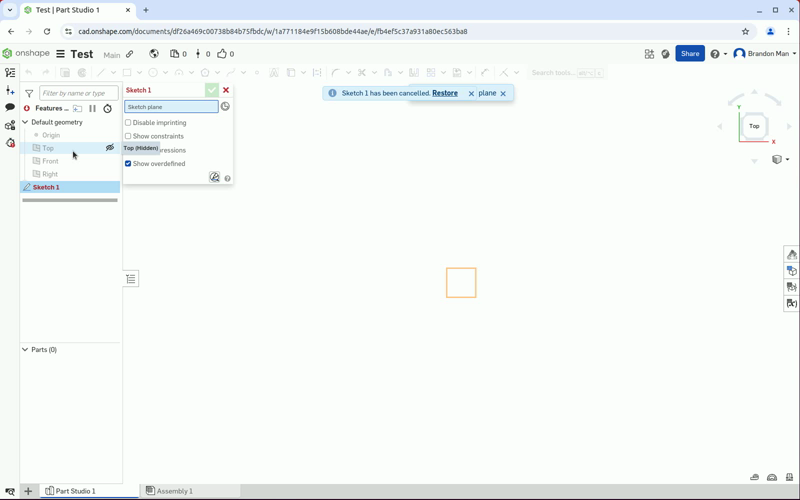
click(73, 150)
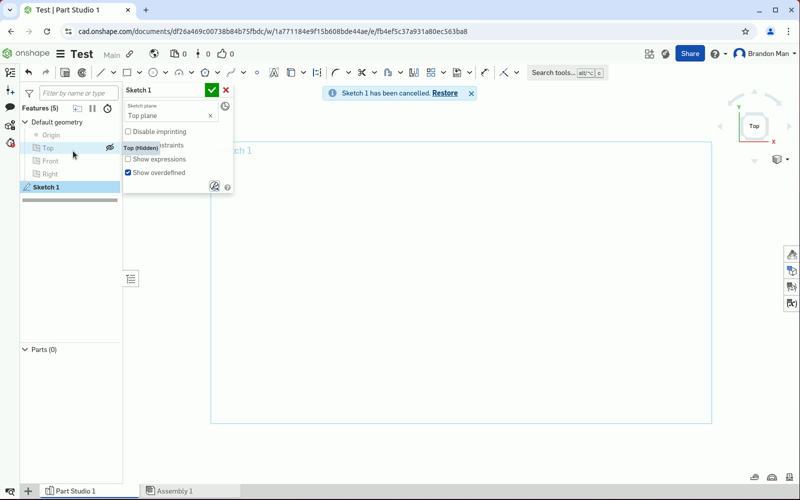
mouse_move(73, 352)
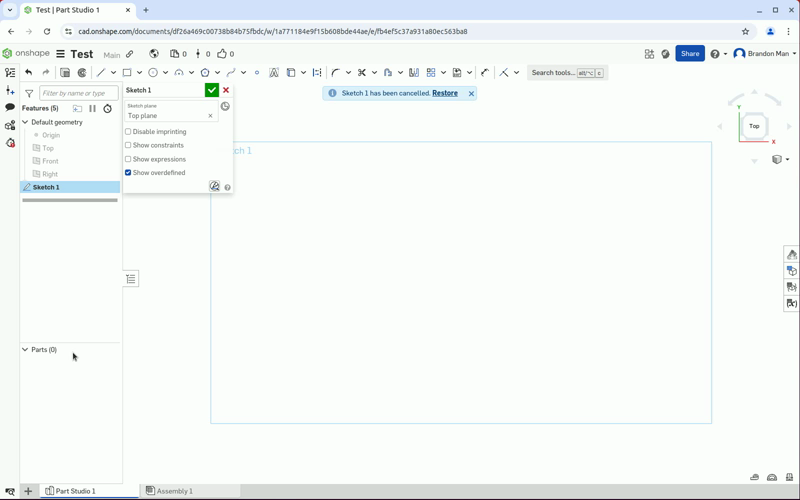
key(y)
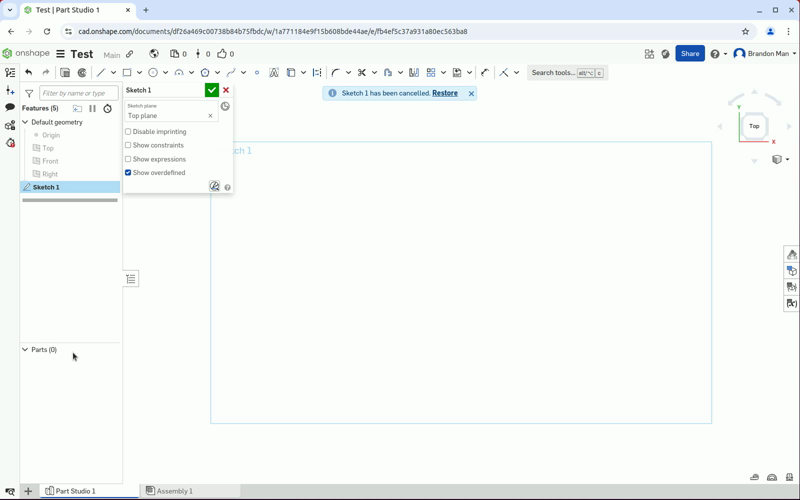
key(l)
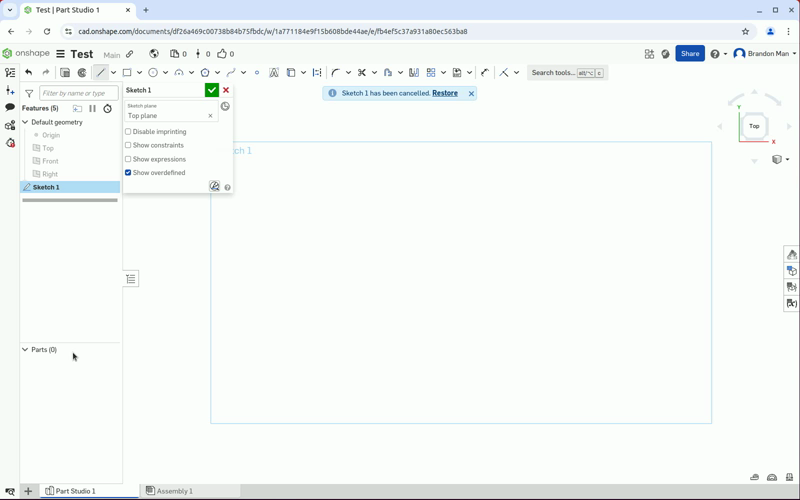
key_down(shift)
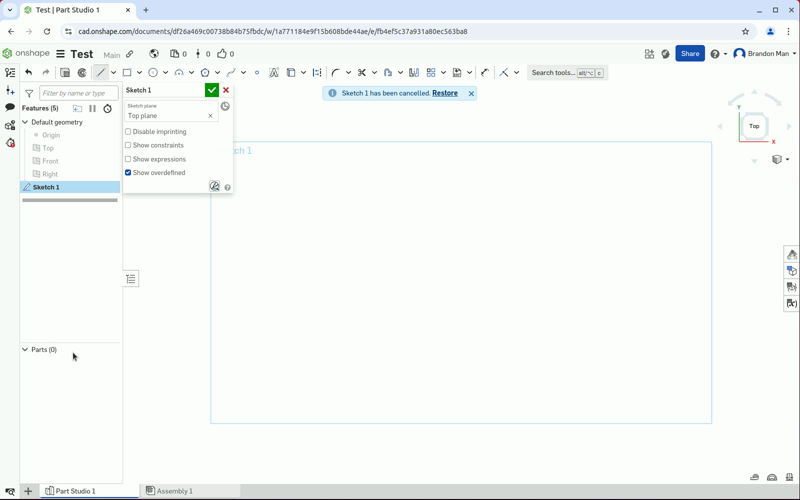
mouse_move(348, 348)
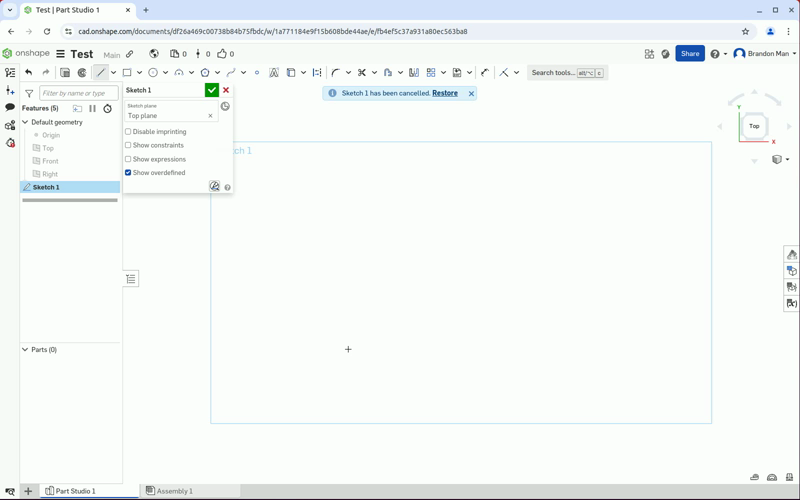
click(348, 348)
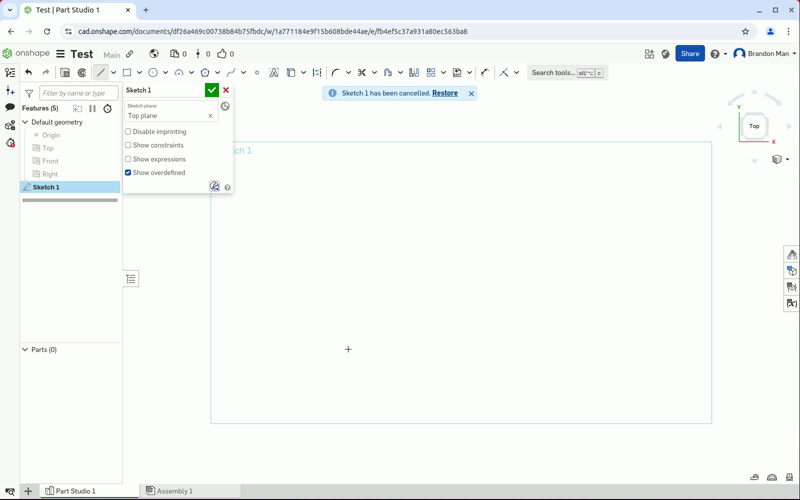
key_up(shift)
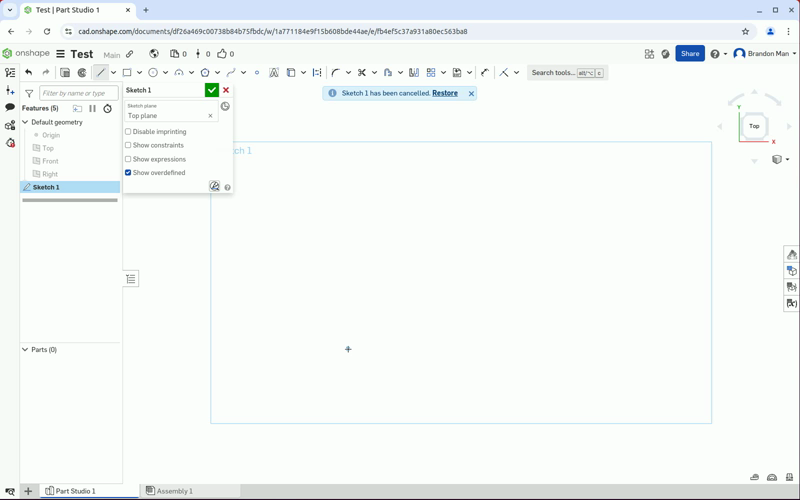
key_down(shift)
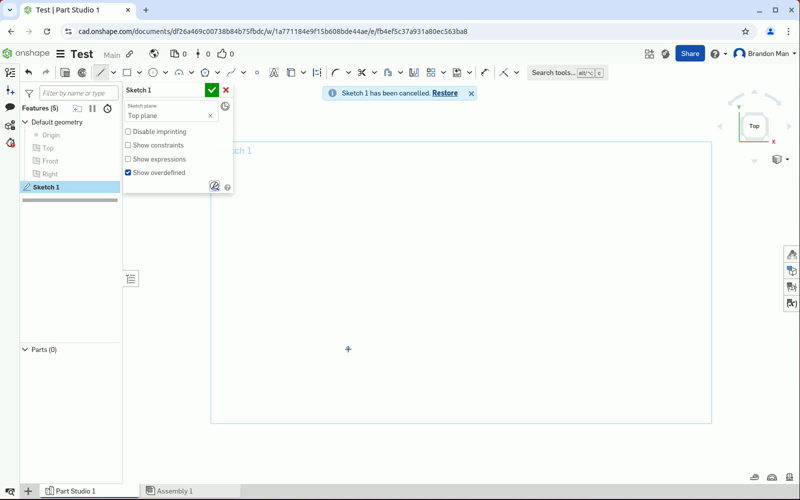
mouse_move(521, 348)
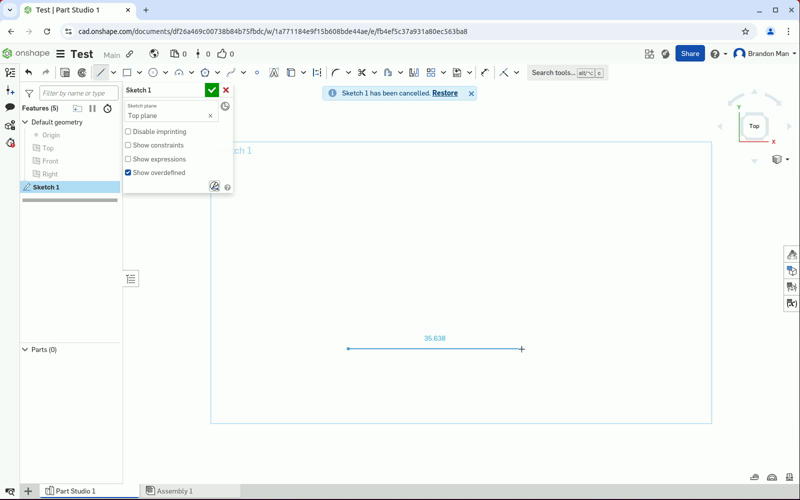
click(521, 348)
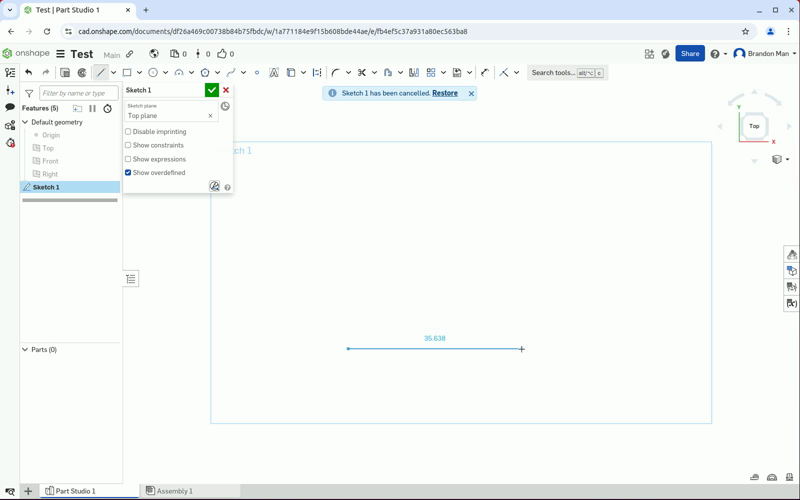
key_up(shift)
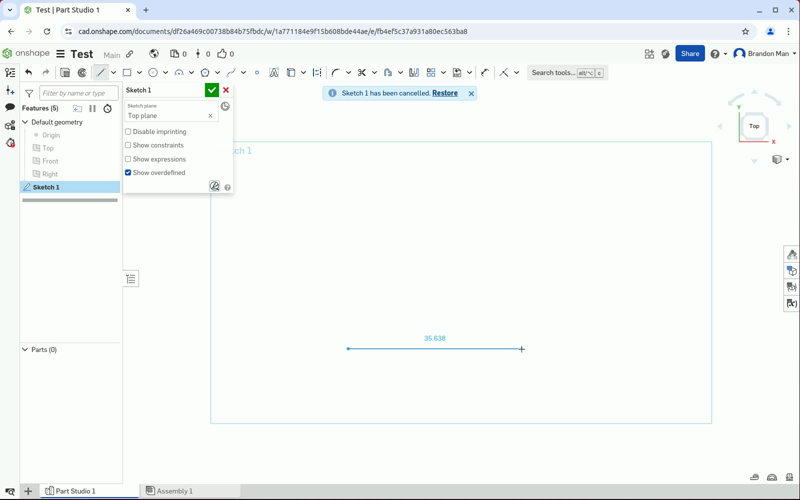
key_down(shift)
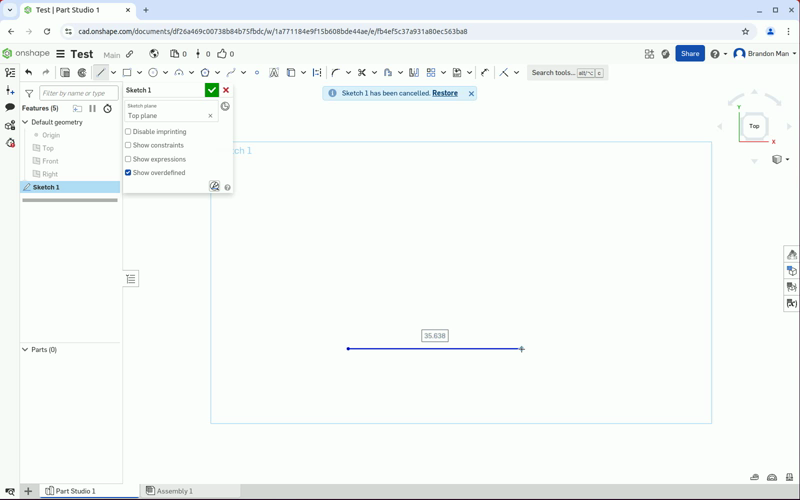
mouse_move(521, 173)
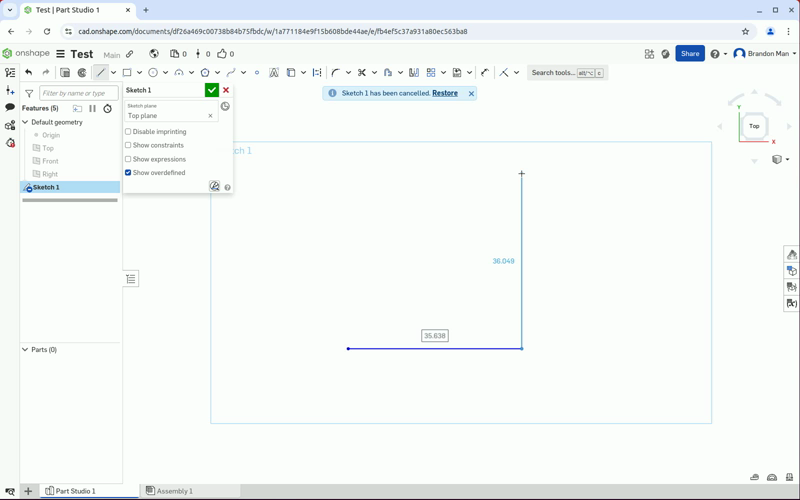
click(521, 173)
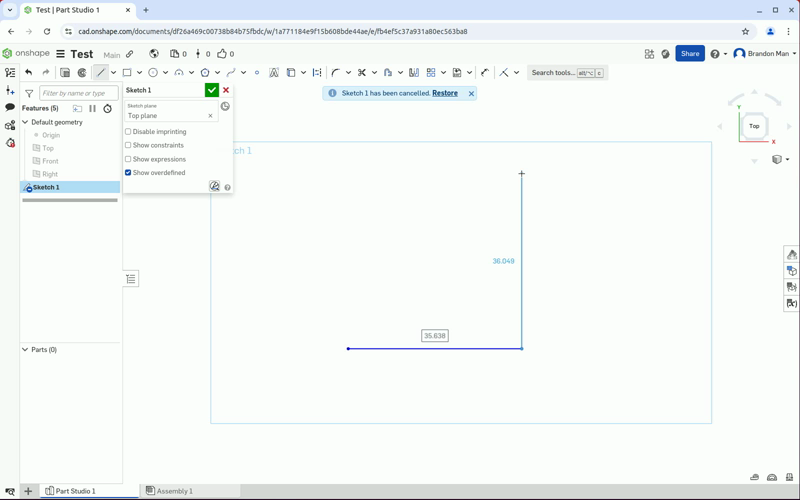
key_up(shift)
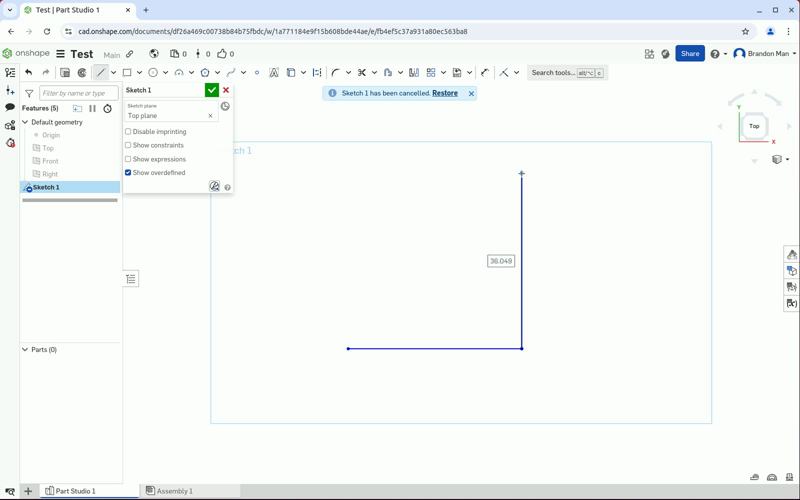
key_down(shift)
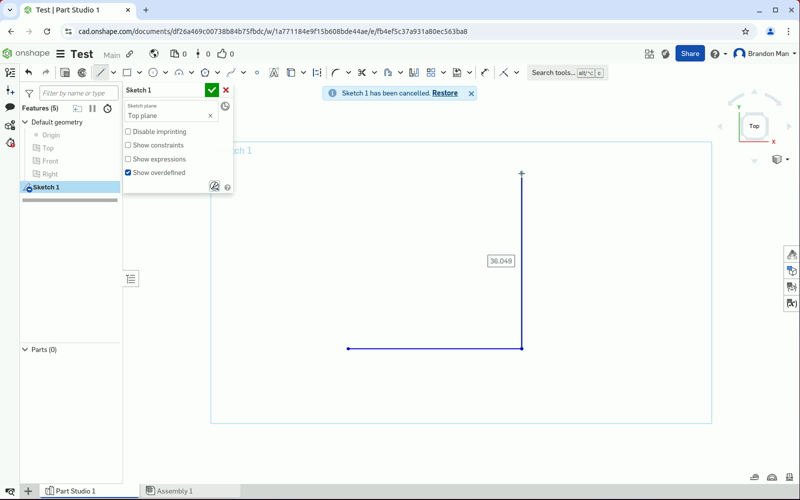
mouse_move(348, 175)
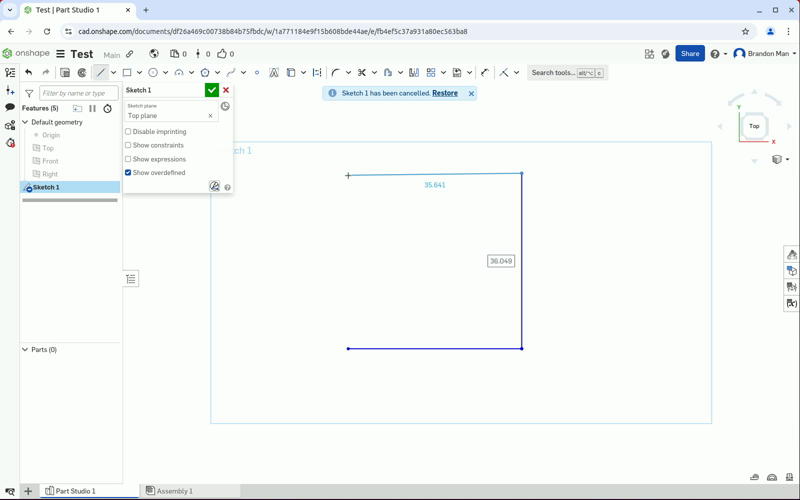
click(348, 175)
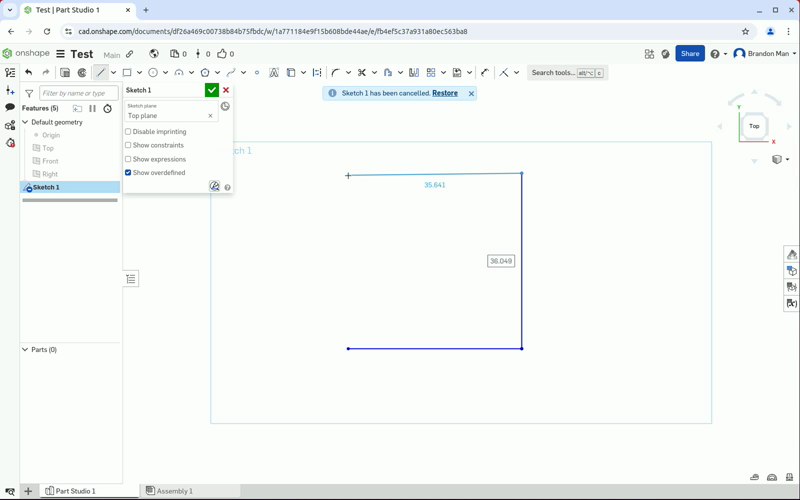
key_up(shift)
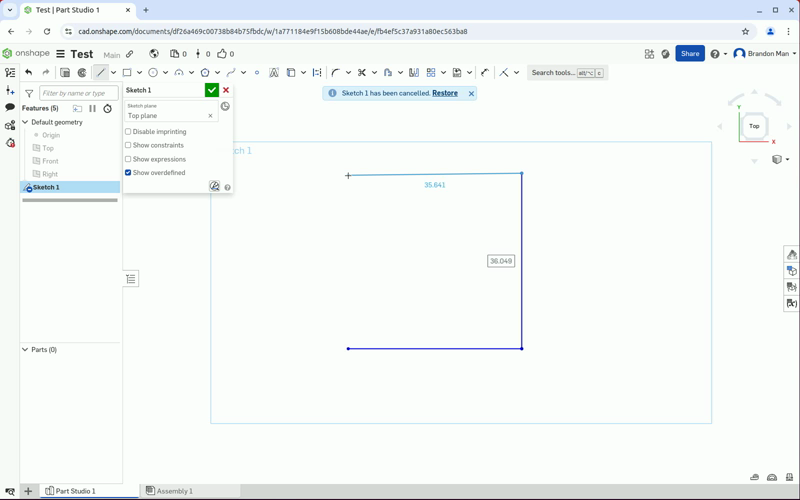
key_down(shift)
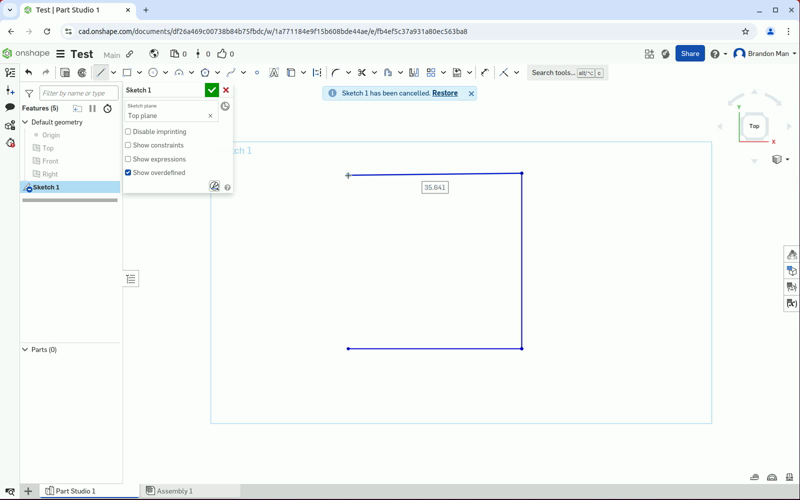
mouse_move(348, 348)
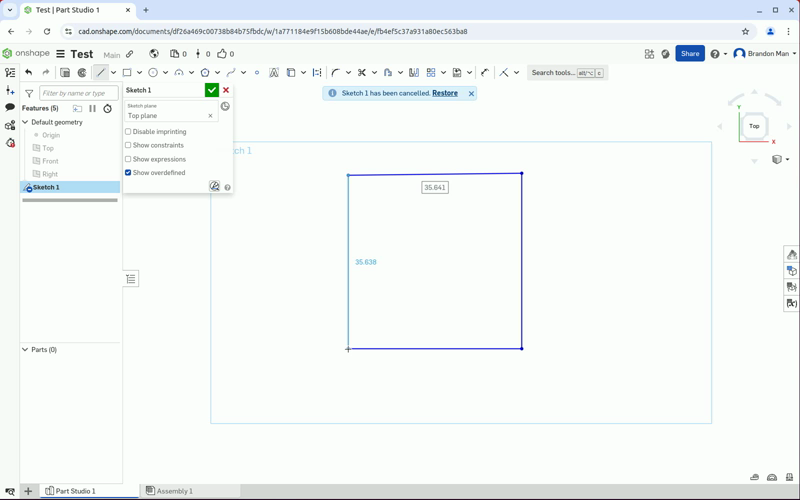
key_up(shift)
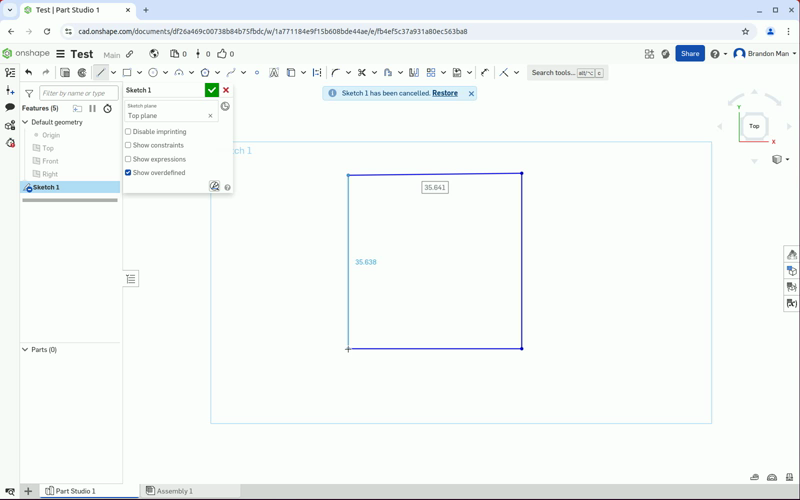
click(348, 348)
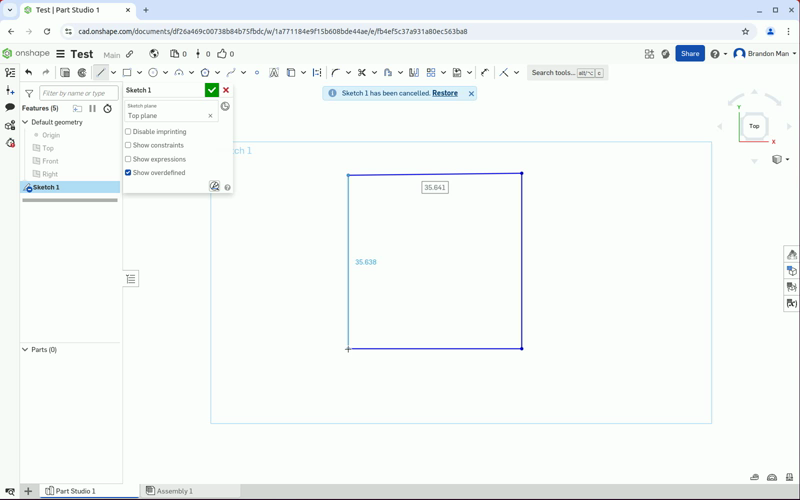
key(esc)
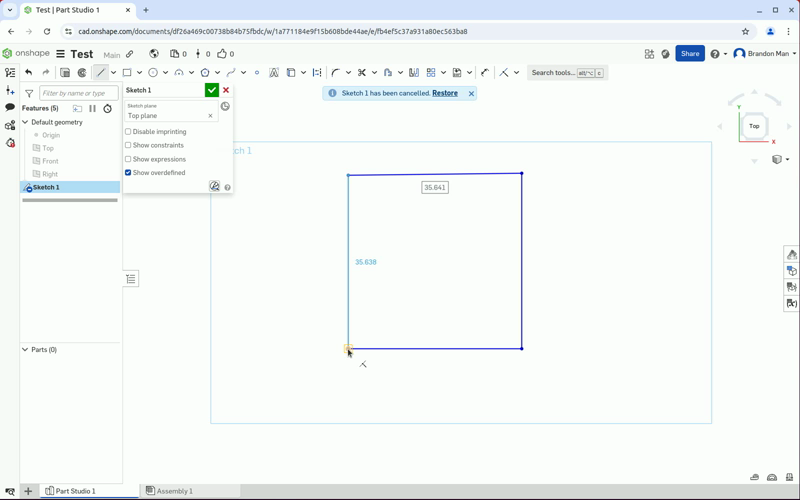
mouse_move(431, 290)
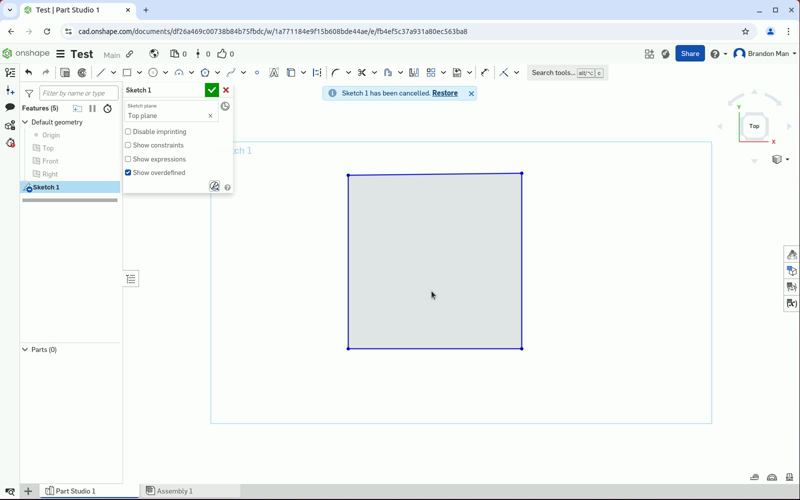
click(431, 290)
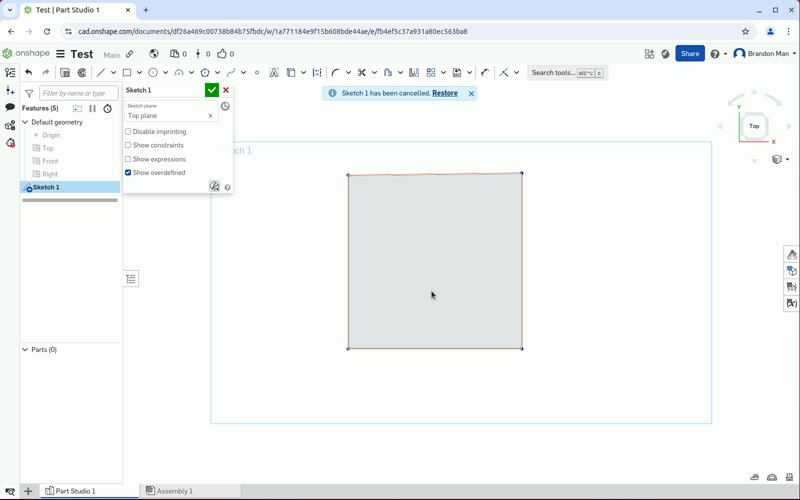
mouse_move(73, 352)
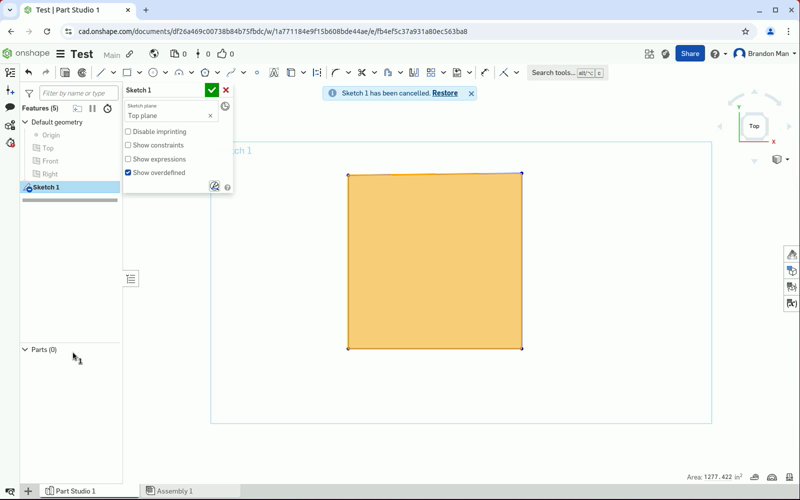
key(shift+y)
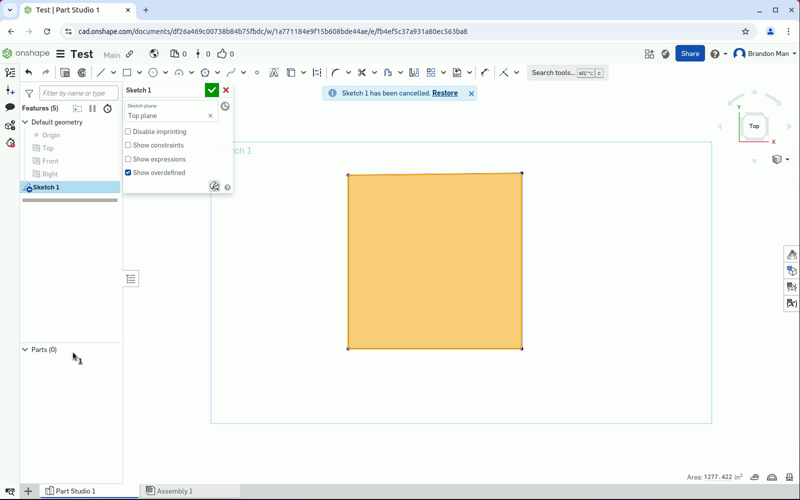
key(shift+e)
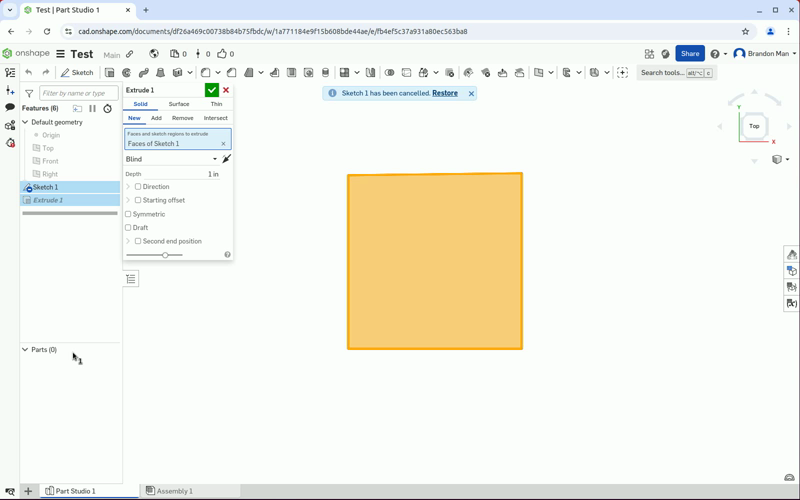
mouse_move(143, 106)
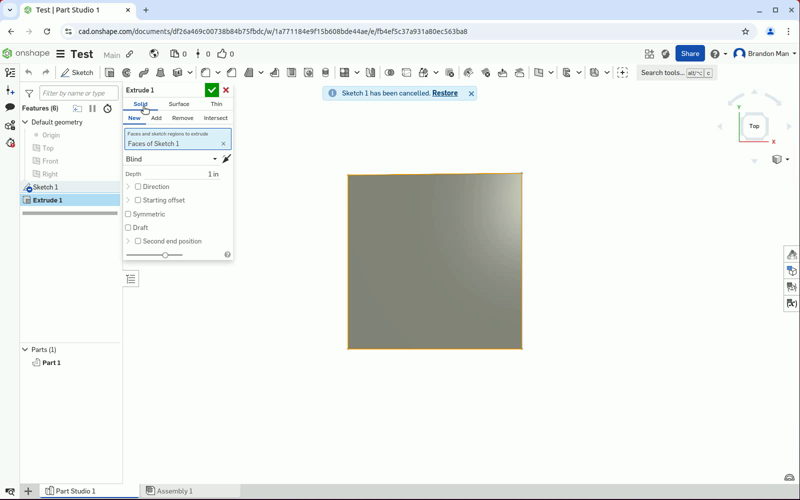
click(143, 106)
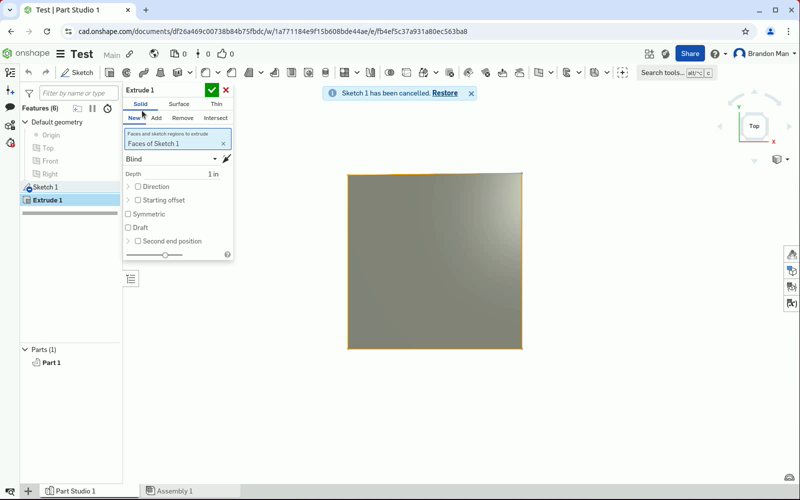
mouse_move(137, 120)
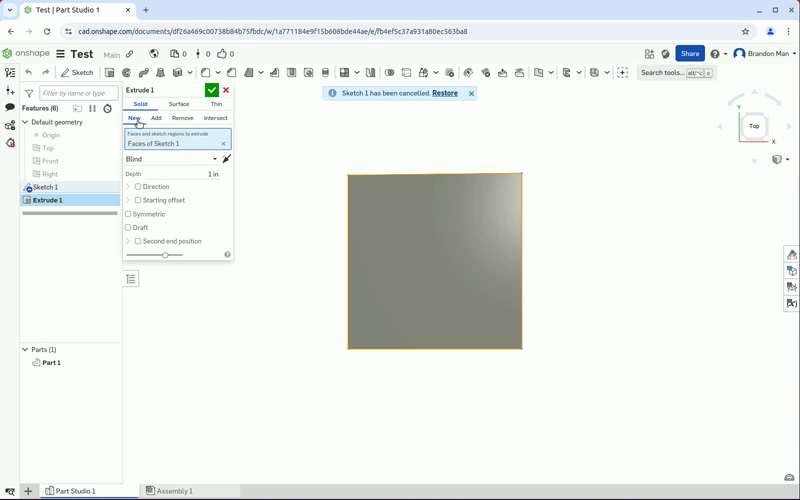
click(137, 120)
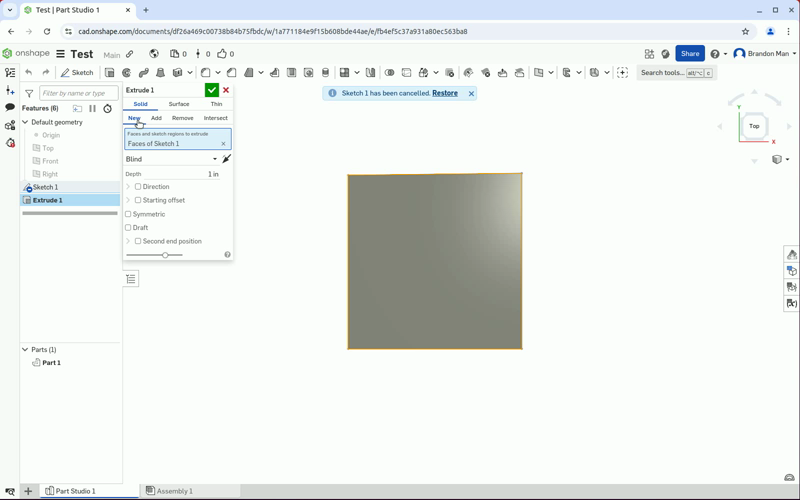
key(tab, 4)
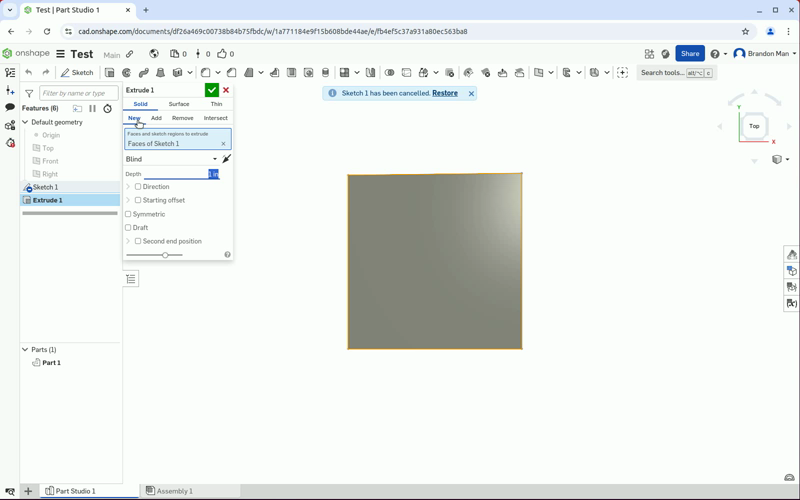
text(7.221)
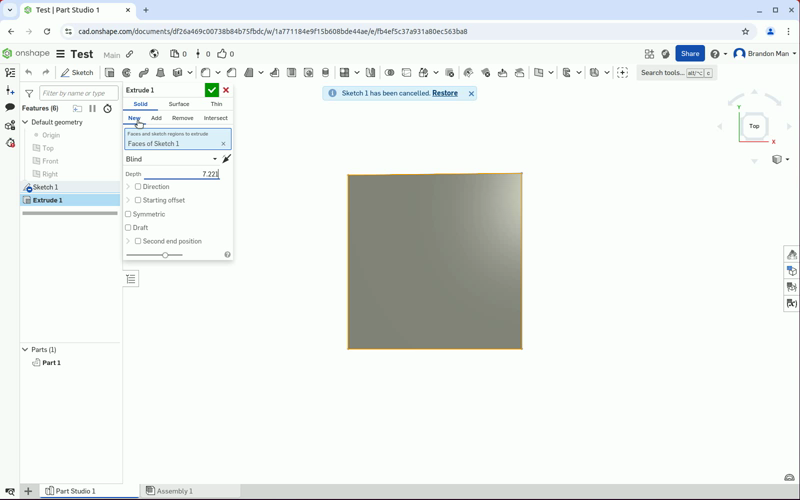
key(enter)
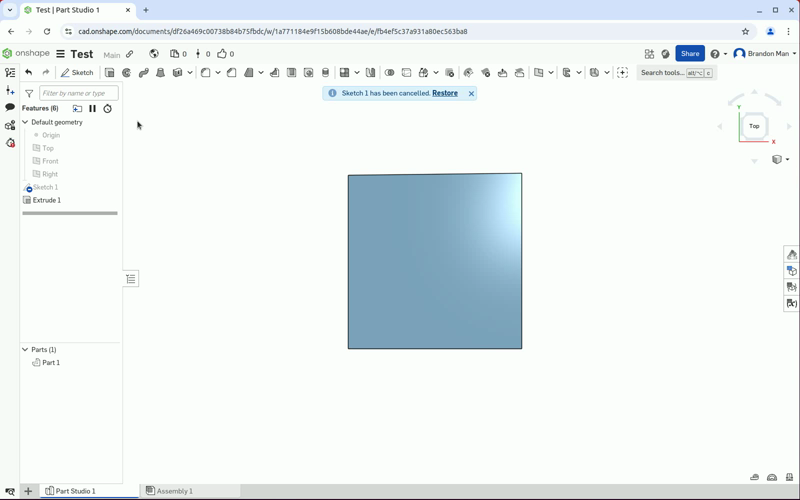
key(shift+h)
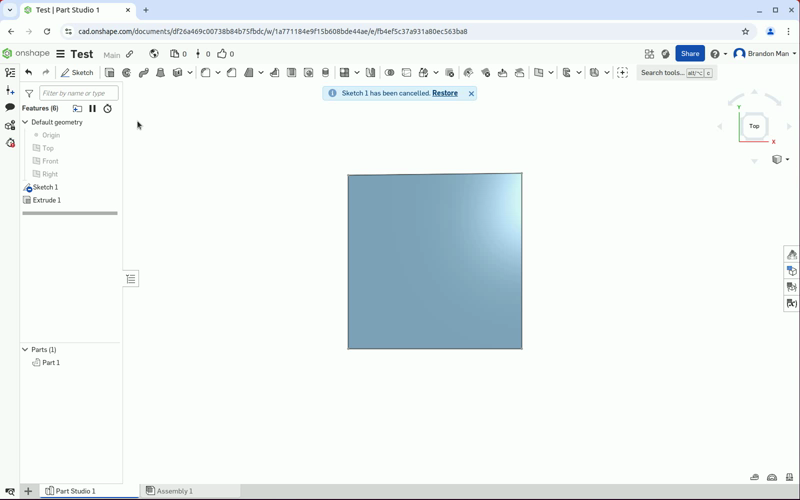
key(shift+h)
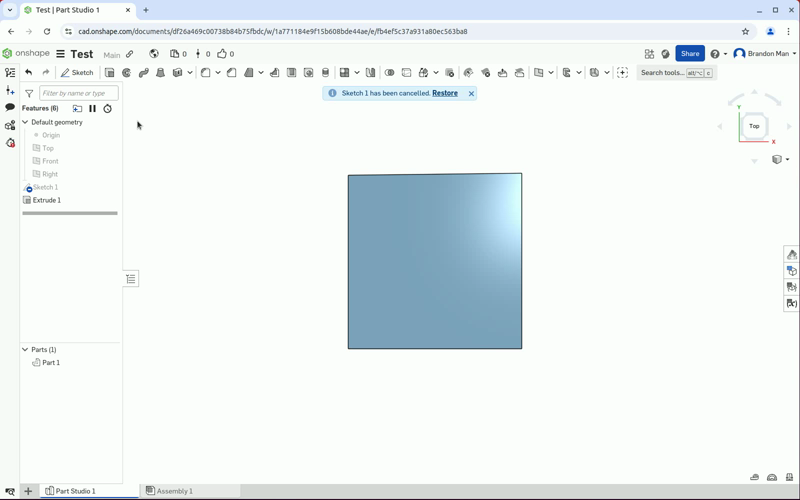
mouse_move(73, 189)
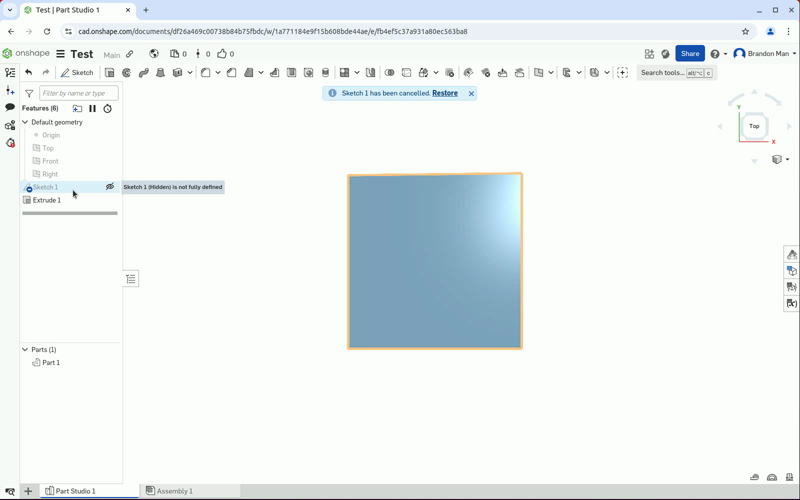
click(73, 189)
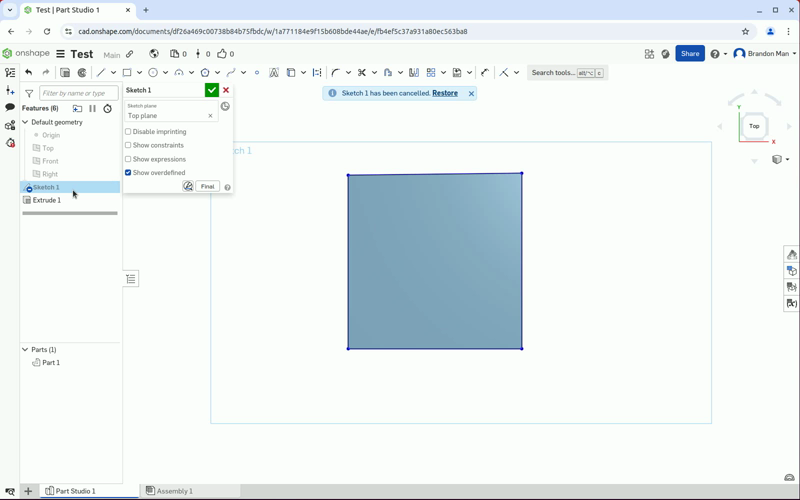
mouse_move(229, 92)
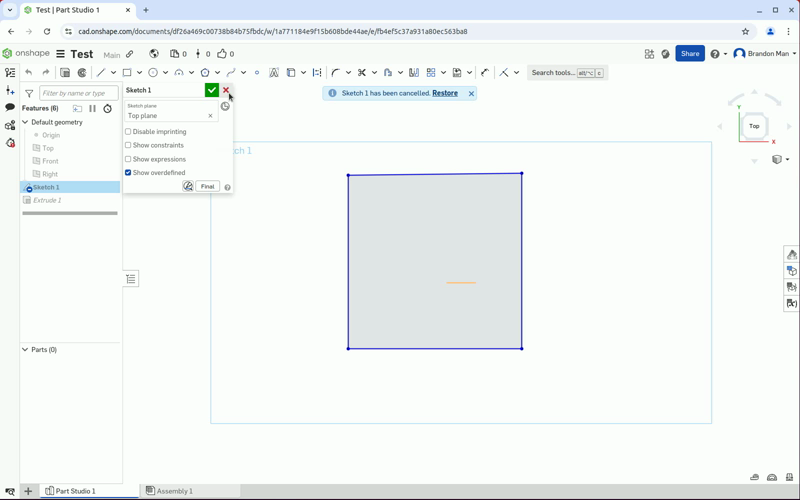
click(229, 92)
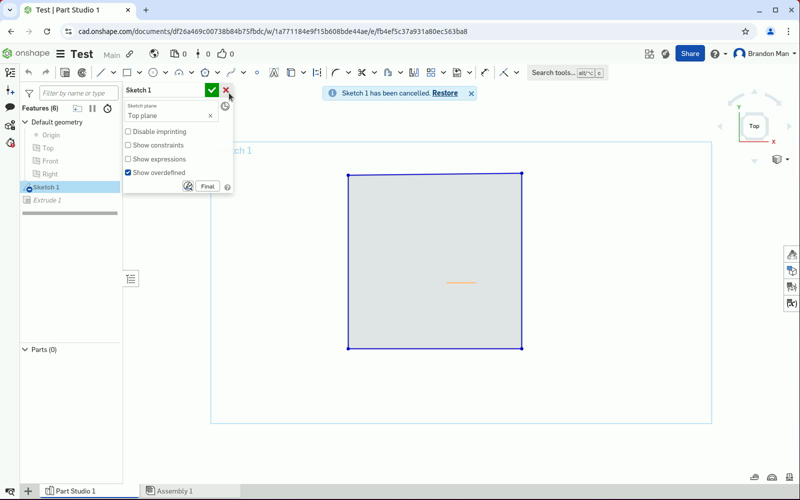
key(shift+s)
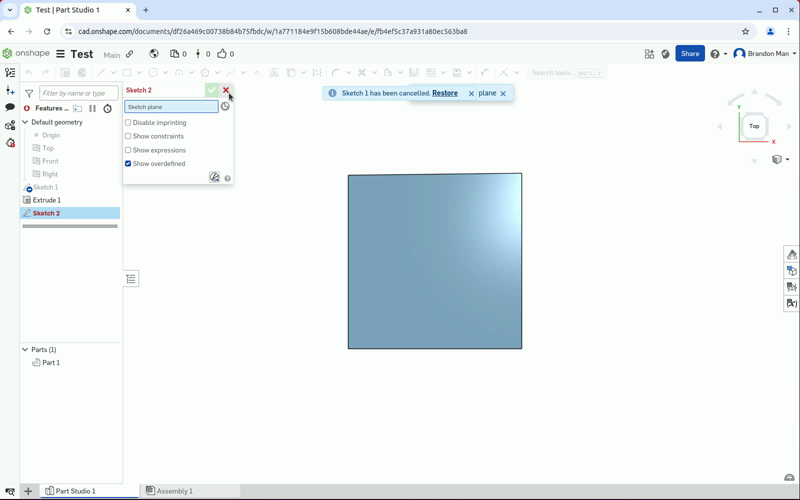
mouse_move(73, 150)
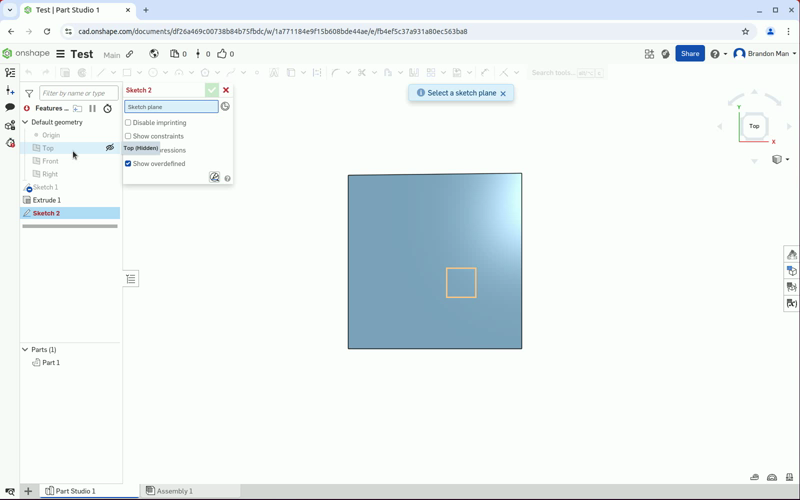
click(73, 150)
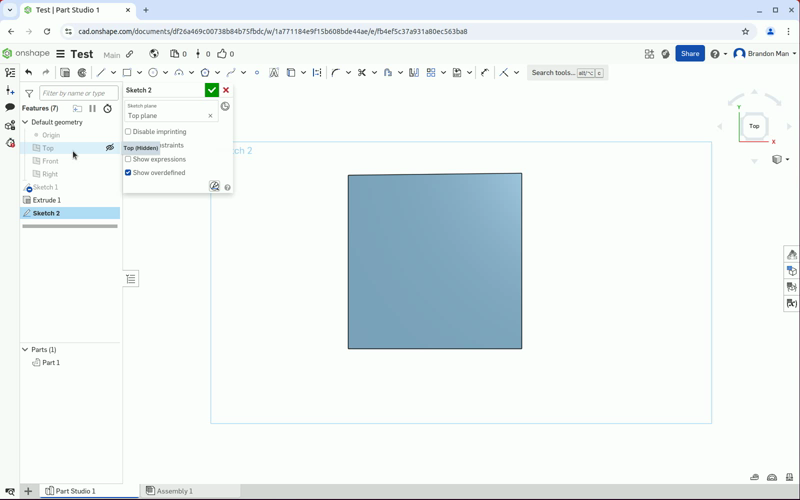
mouse_move(73, 352)
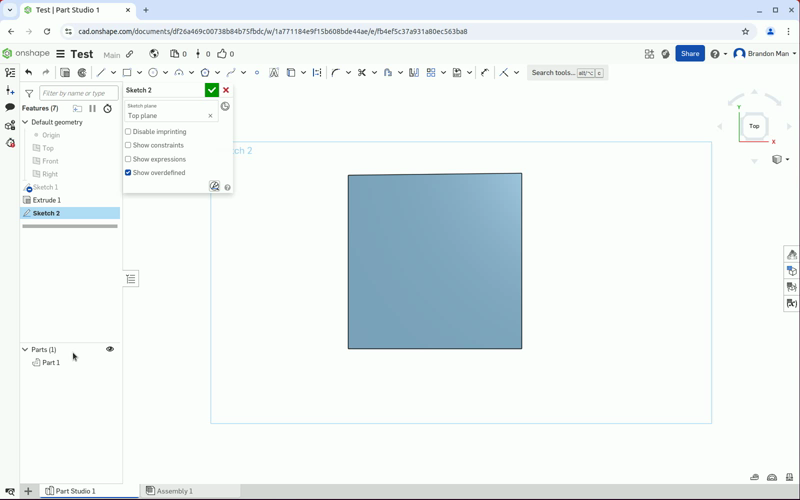
key(y)
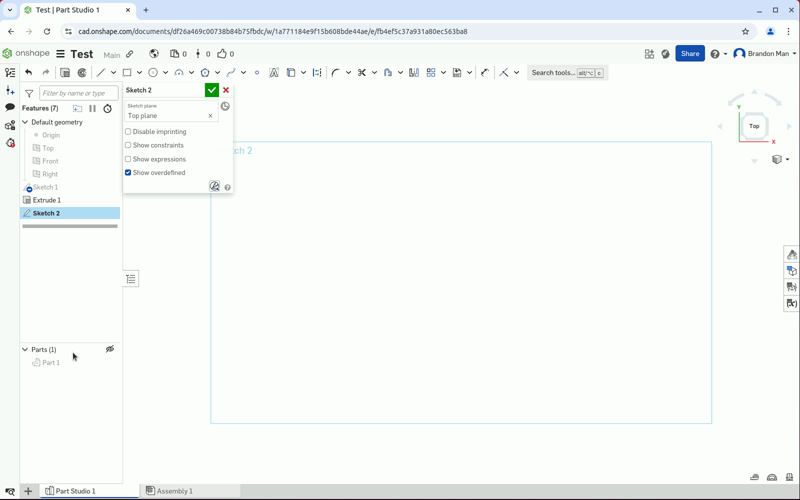
key(l)
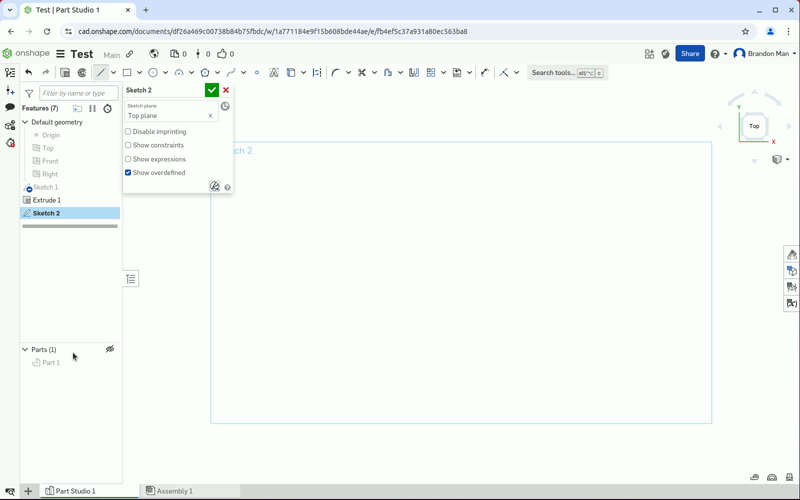
key_down(shift)
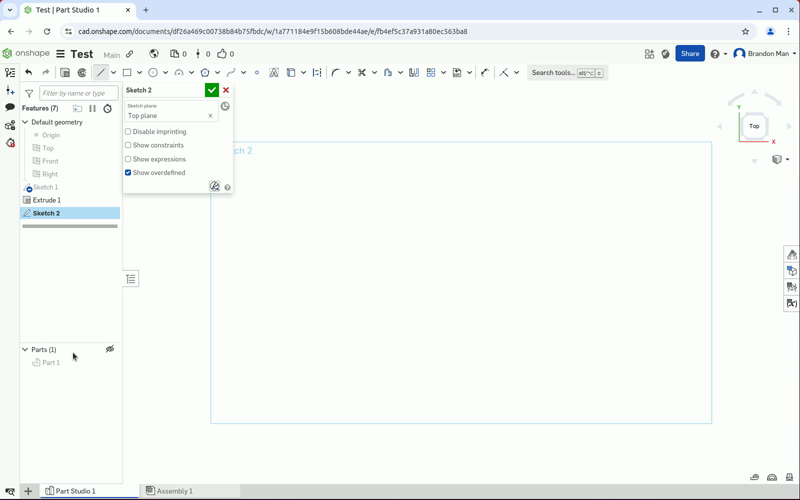
mouse_move(382, 312)
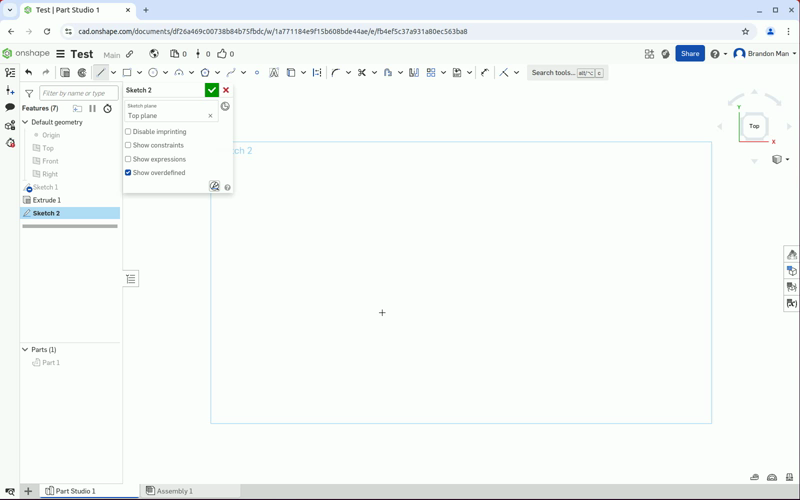
click(382, 312)
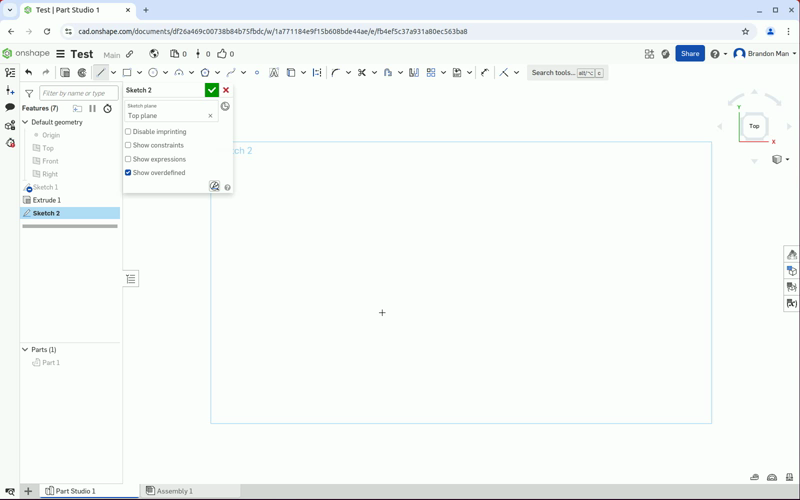
key_up(shift)
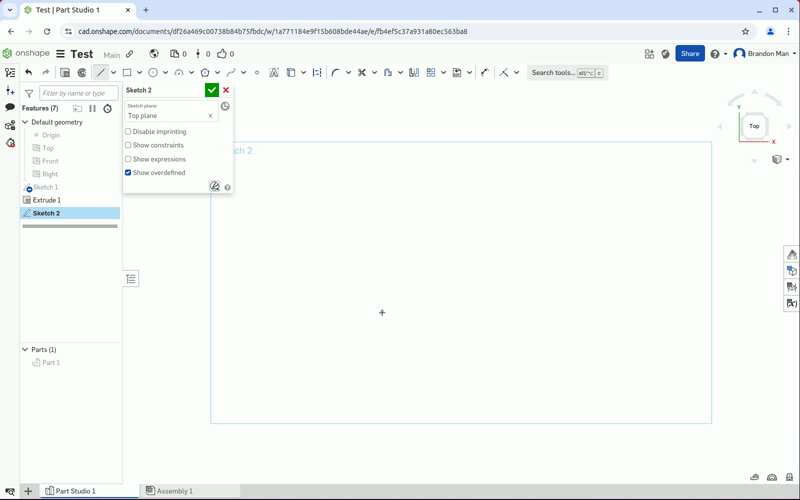
key_down(shift)
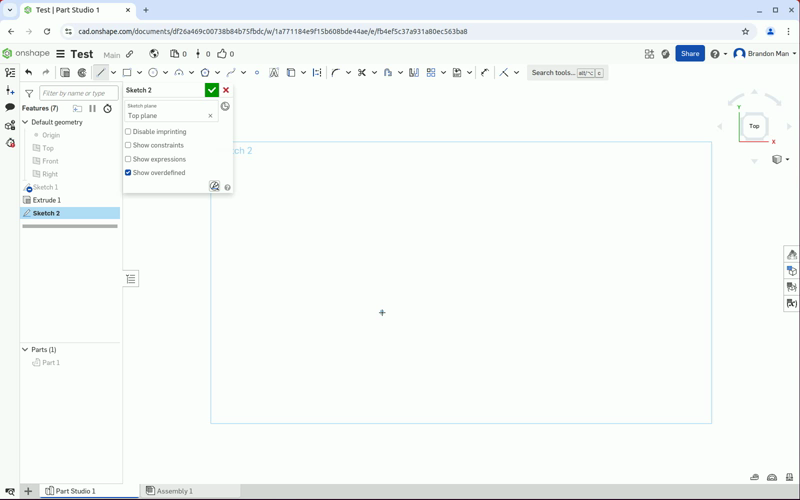
mouse_move(412, 312)
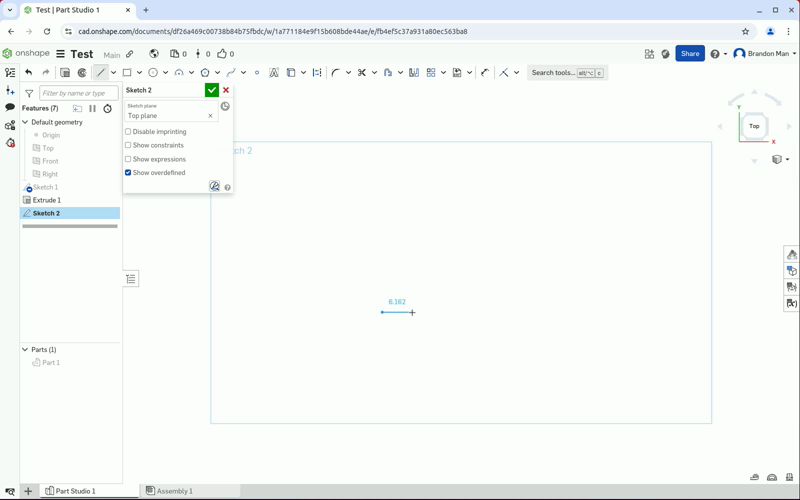
mouse_move(410, 312)
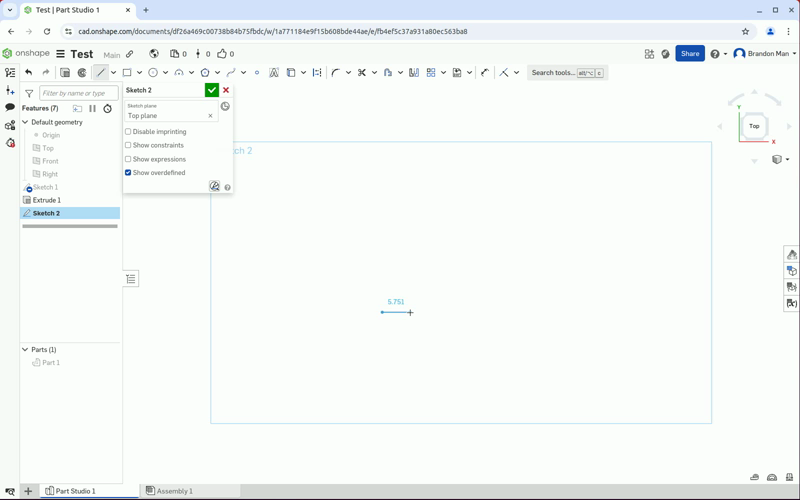
click(410, 312)
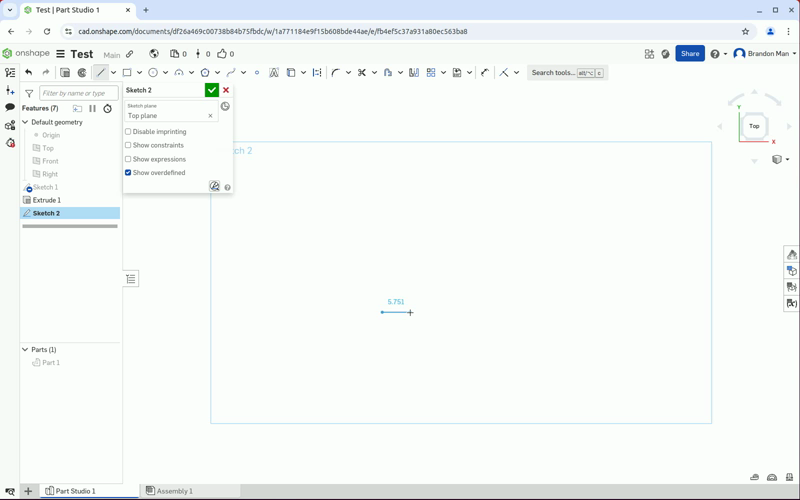
key_up(shift)
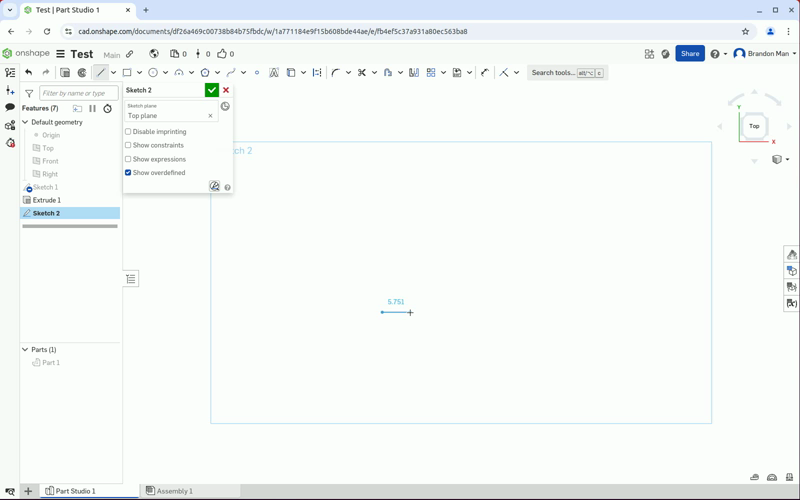
key_down(shift)
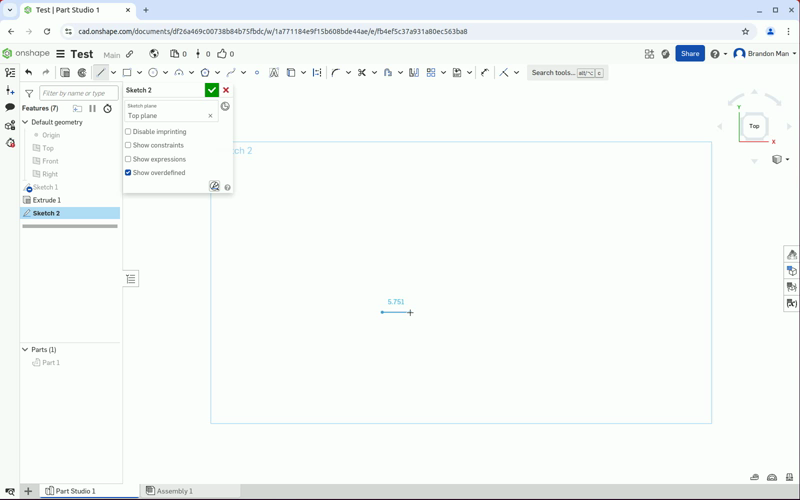
mouse_move(410, 206)
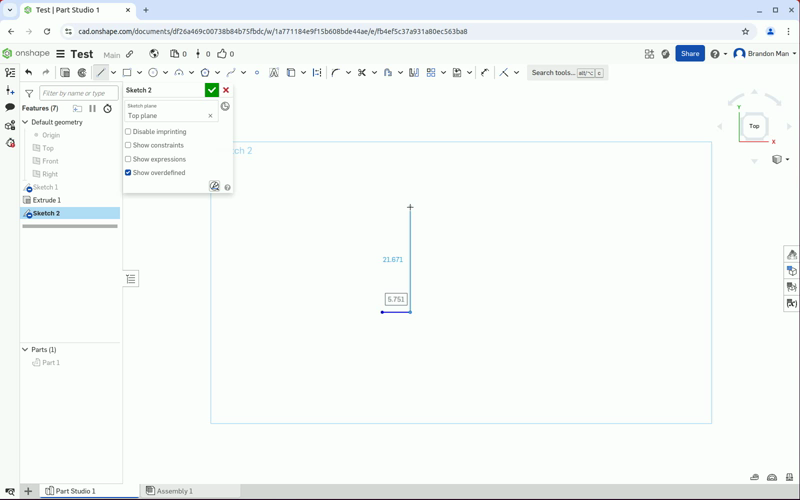
click(410, 206)
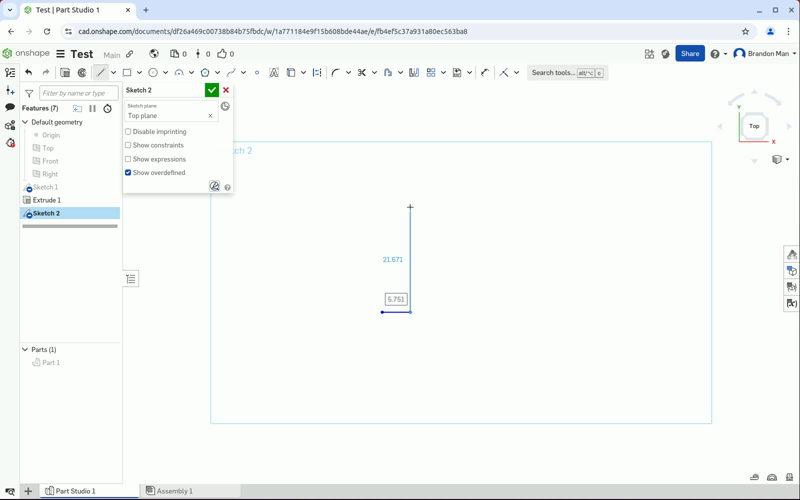
key_up(shift)
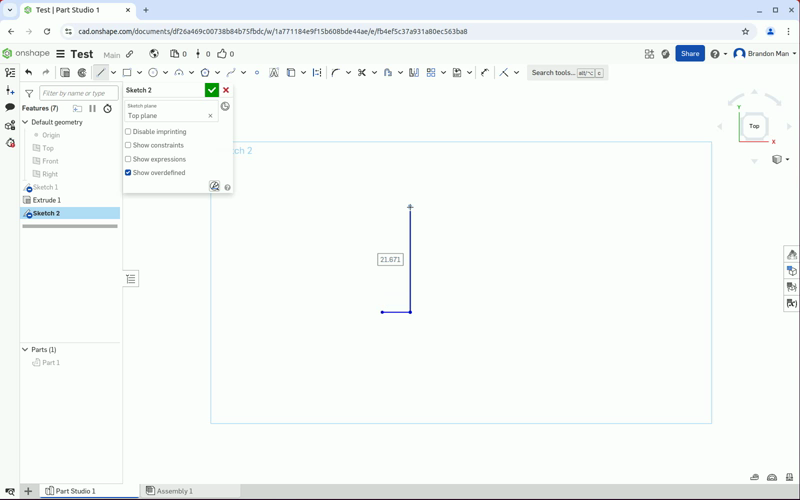
key_down(shift)
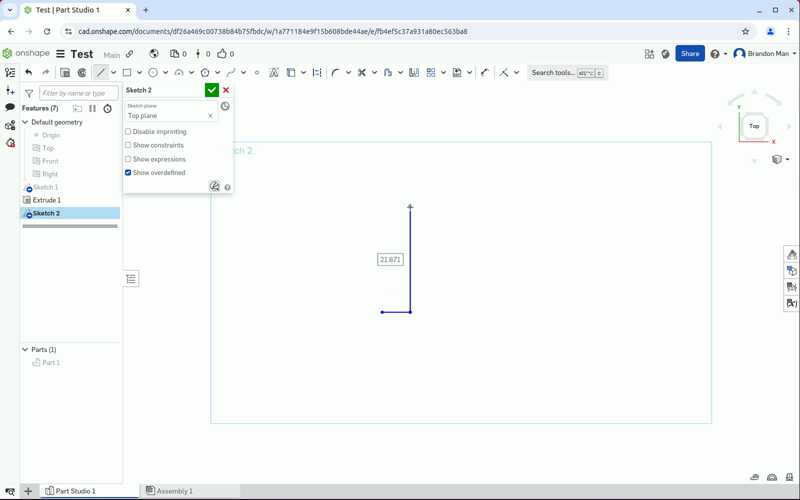
mouse_move(440, 206)
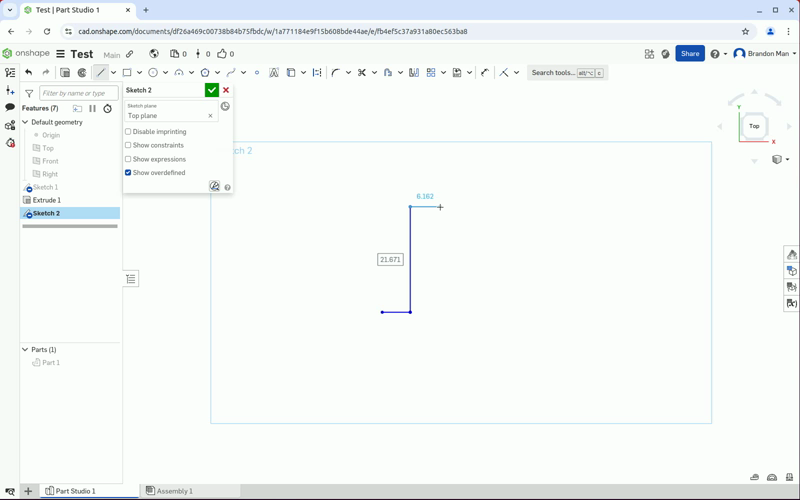
mouse_move(382, 206)
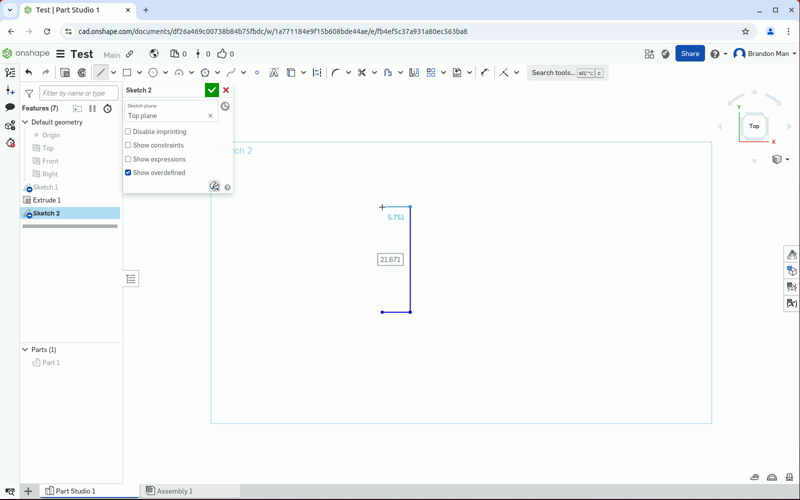
click(382, 206)
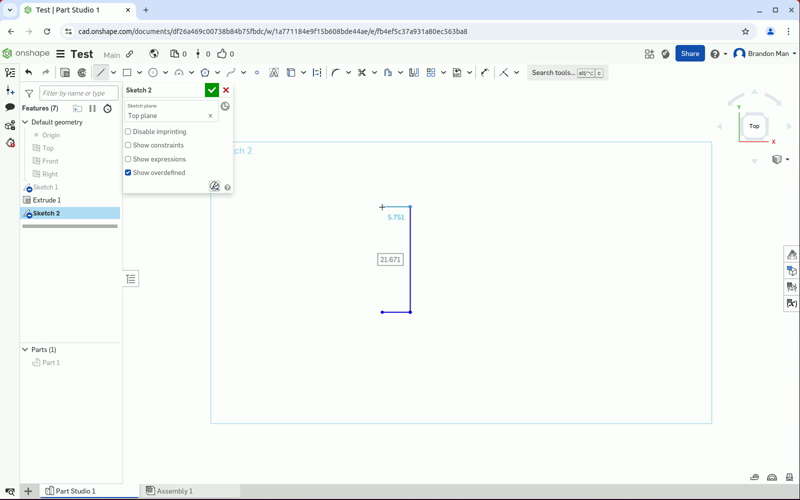
key_up(shift)
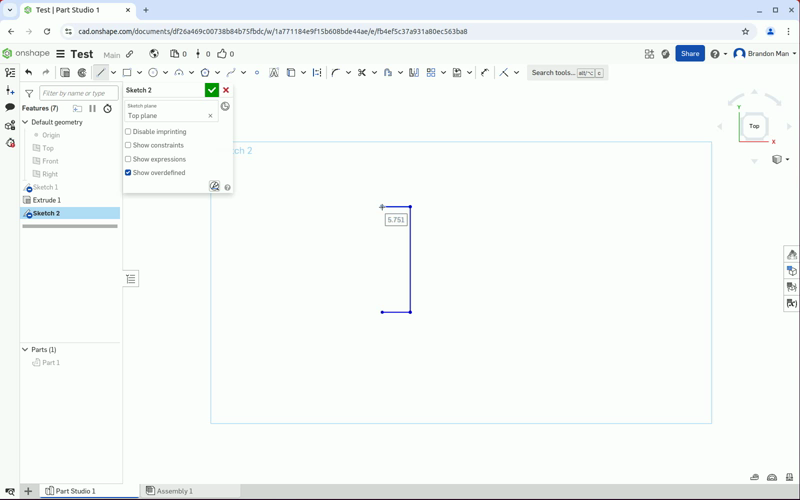
key_down(shift)
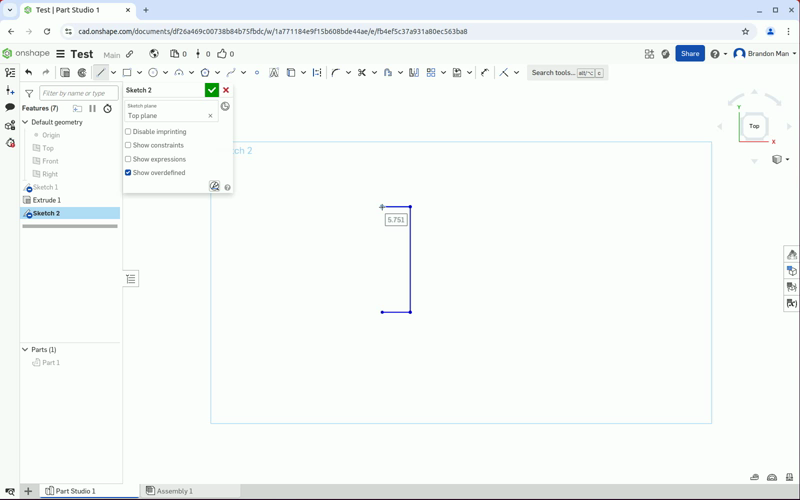
mouse_move(382, 312)
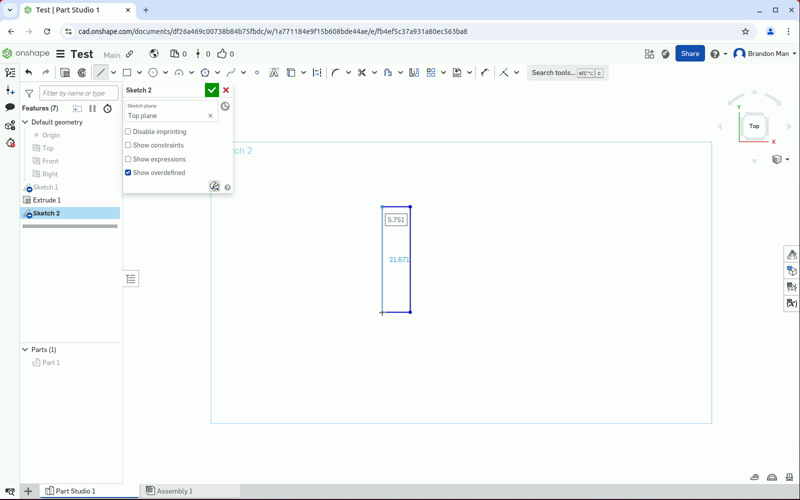
key_up(shift)
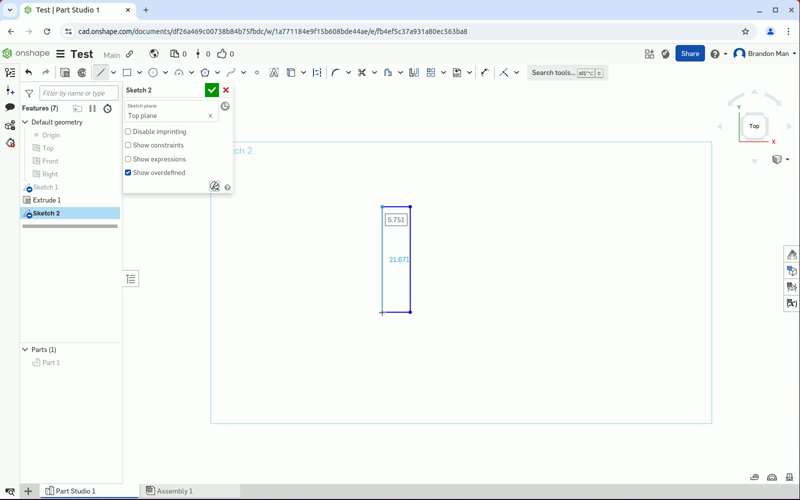
click(382, 312)
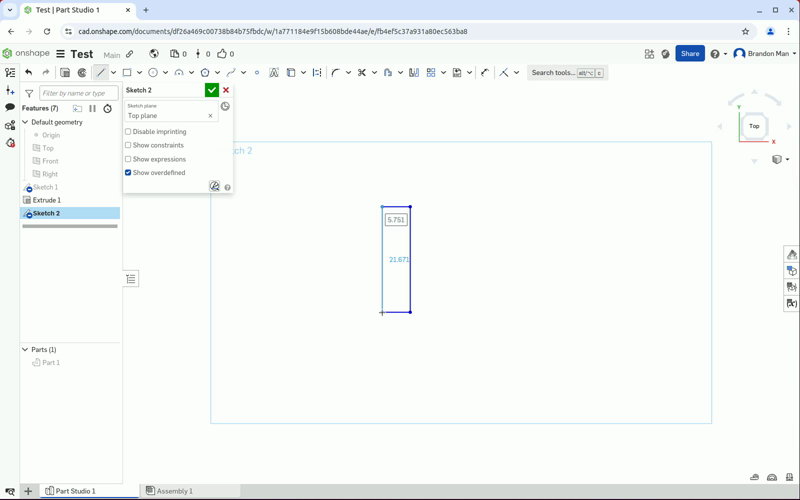
key(esc)
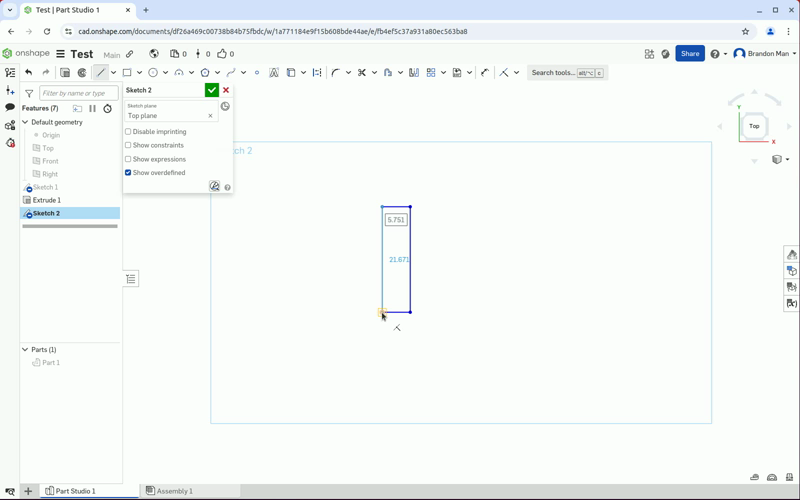
mouse_move(393, 224)
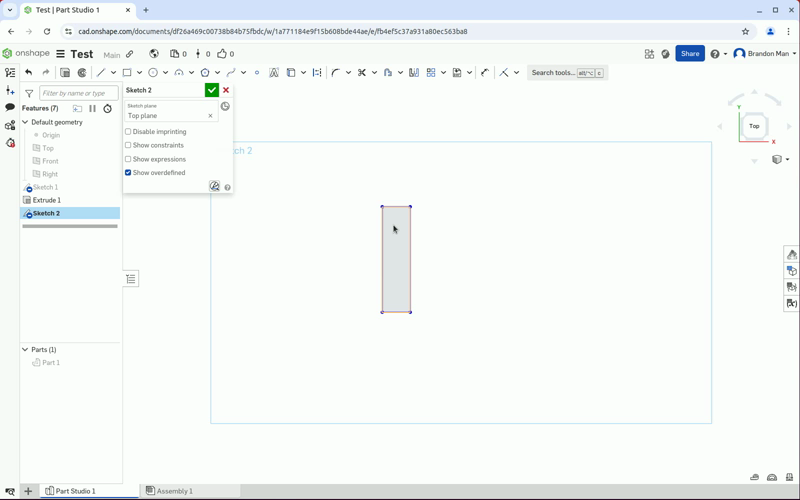
click(393, 224)
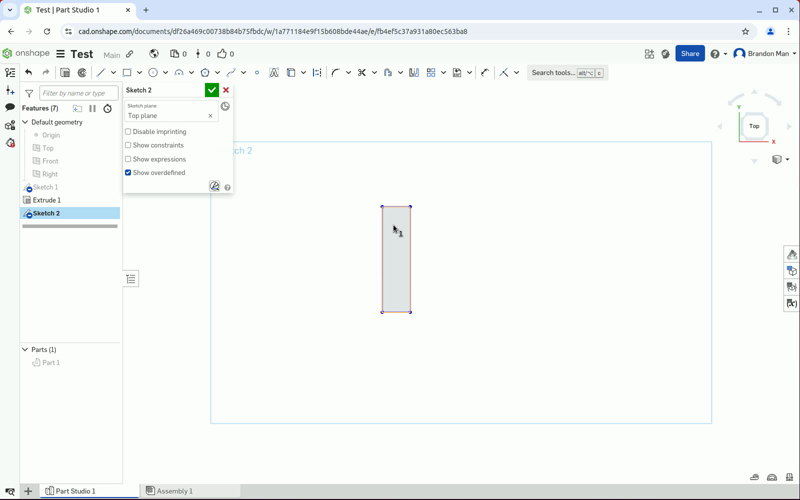
mouse_move(73, 352)
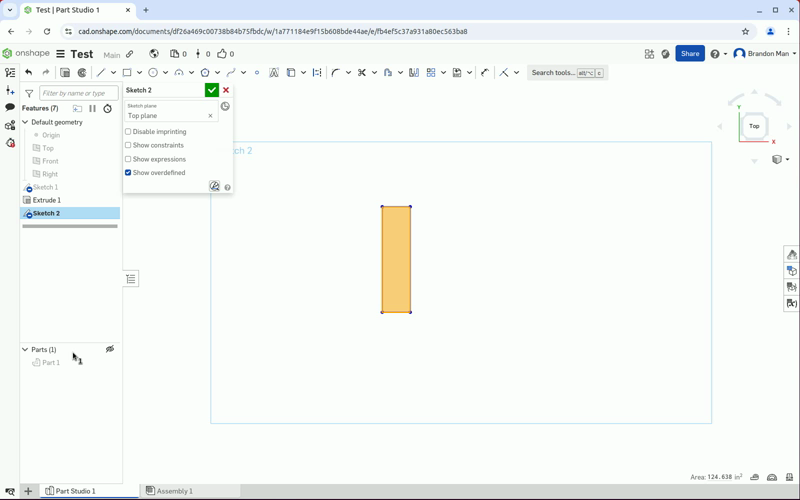
key(shift+y)
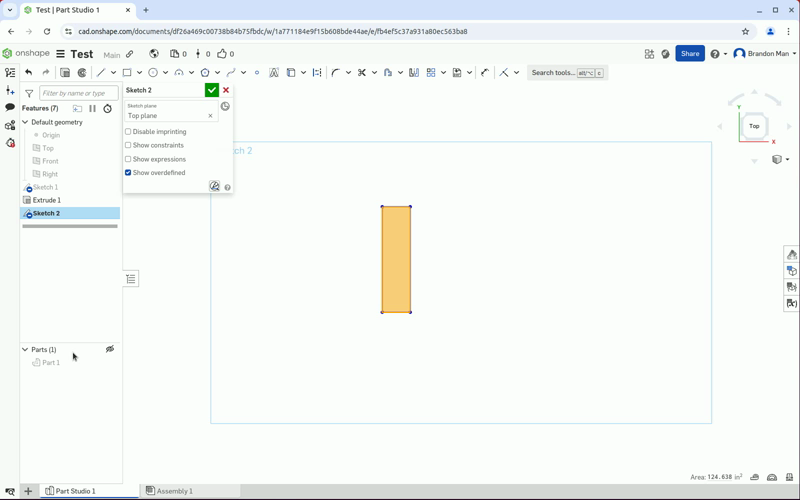
key(shift+e)
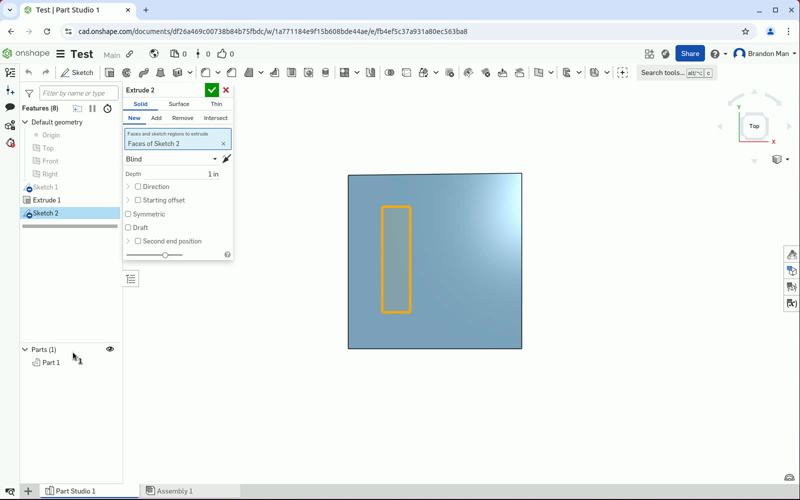
mouse_move(143, 106)
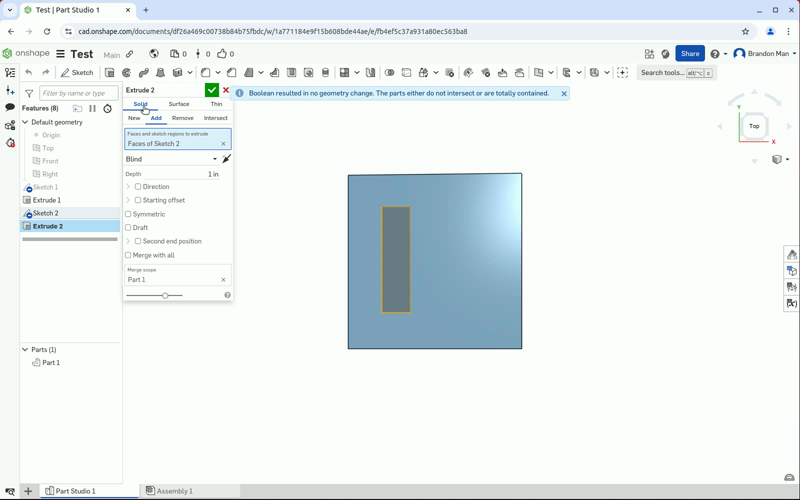
click(143, 106)
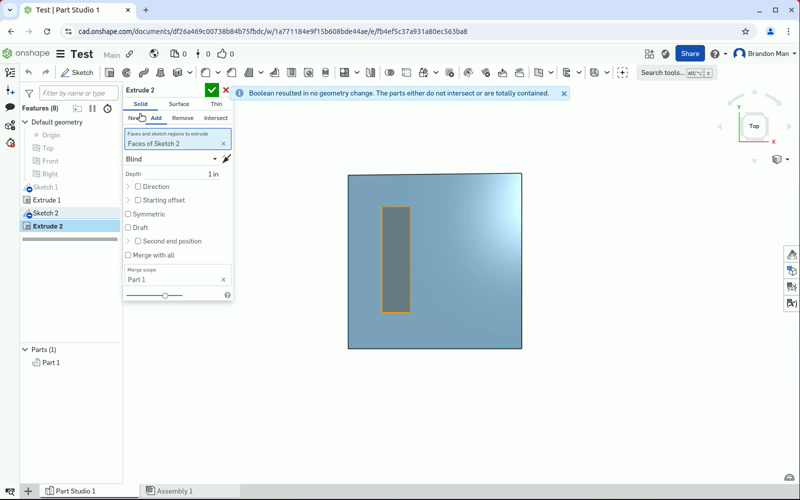
mouse_move(137, 120)
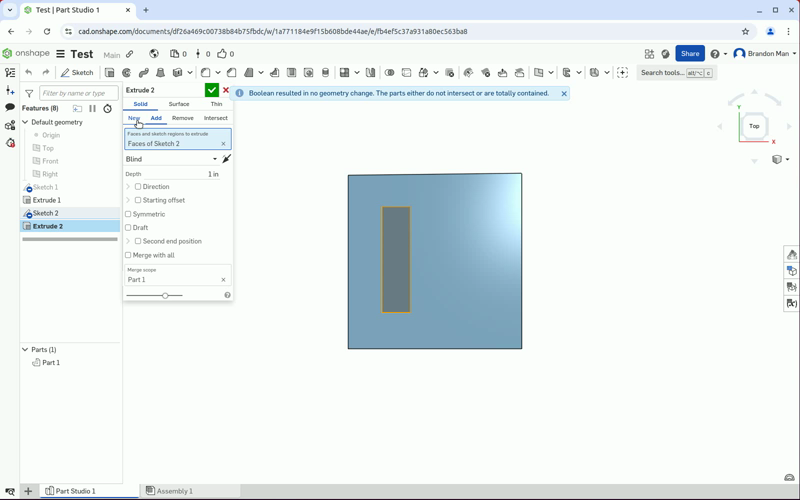
click(137, 120)
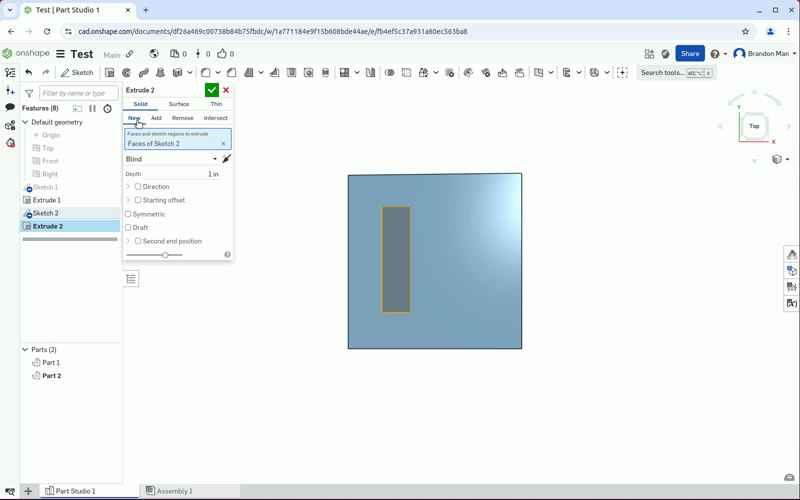
key(tab, 4)
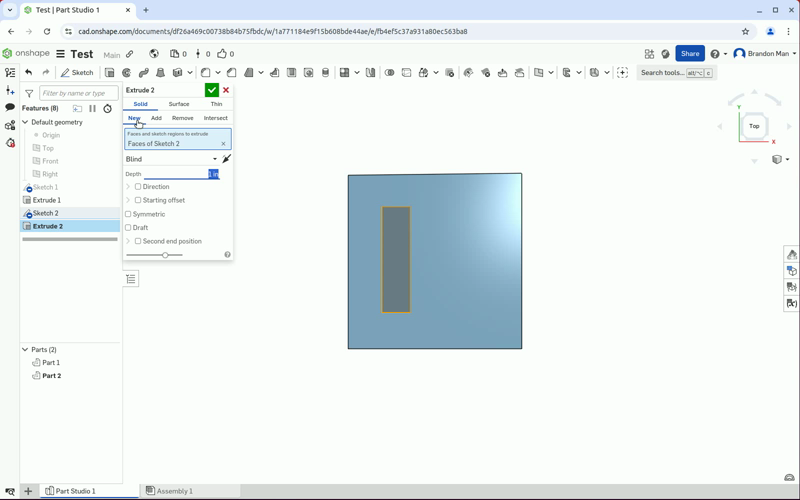
text(18.053)
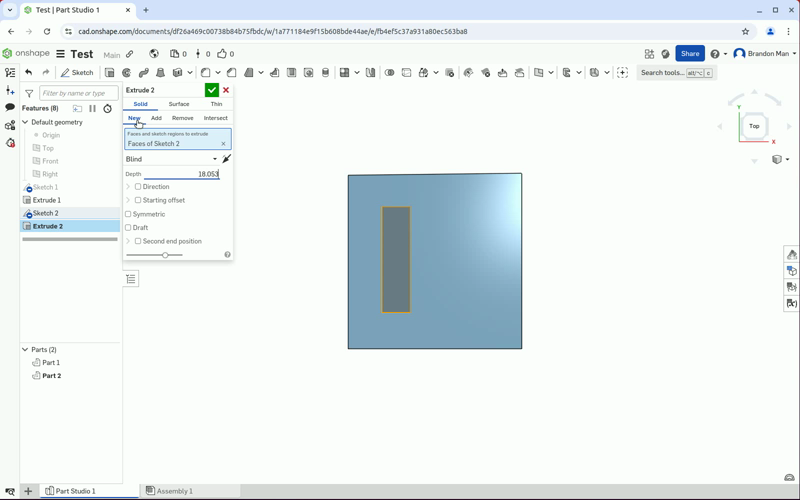
key(enter)
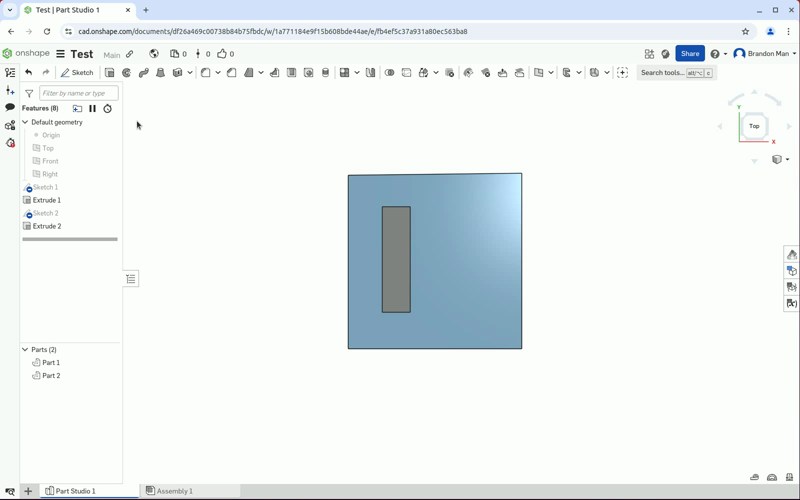
key(shift+h)
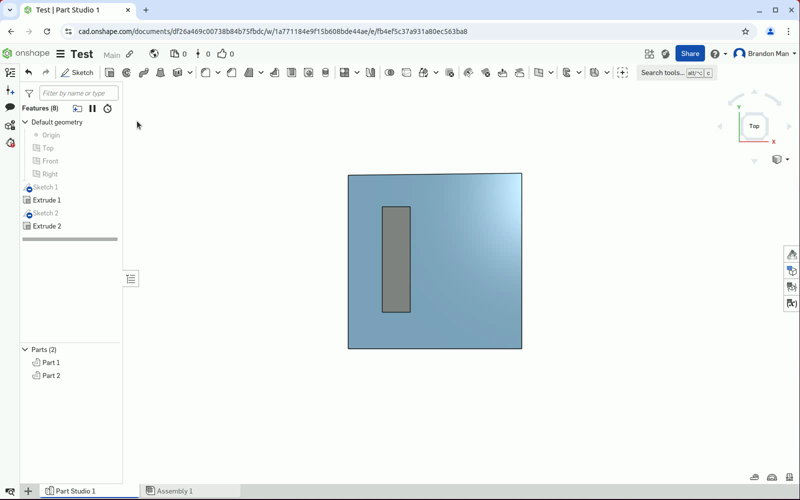
key(shift+h)
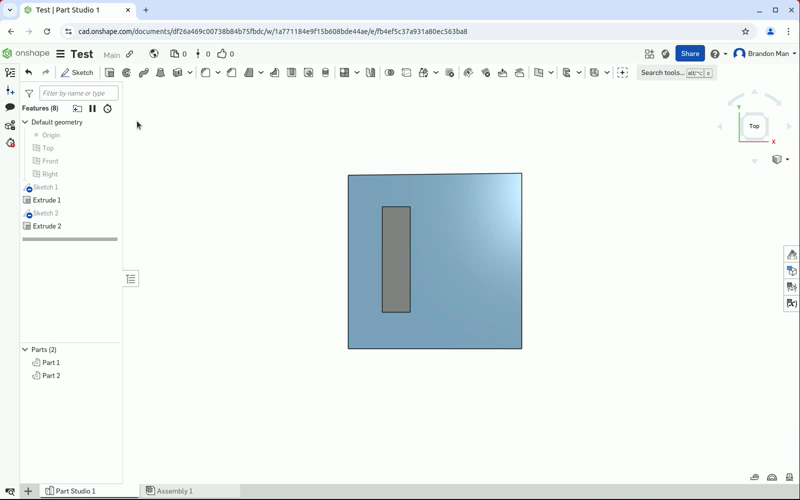
mouse_move(73, 189)
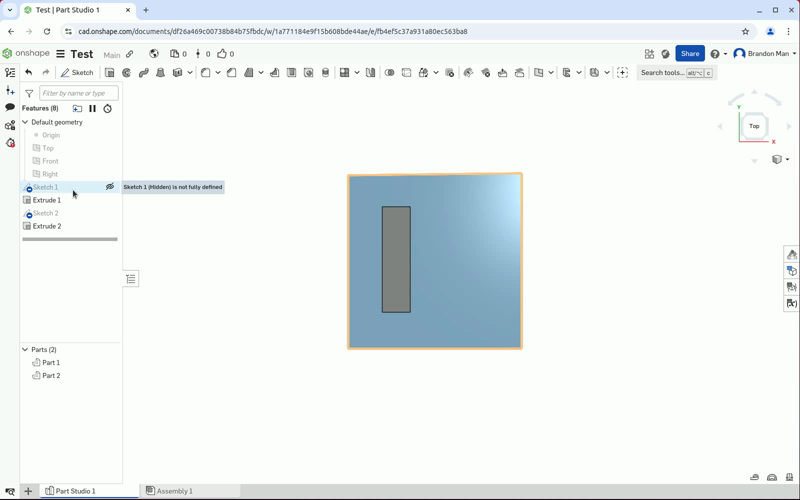
click(73, 189)
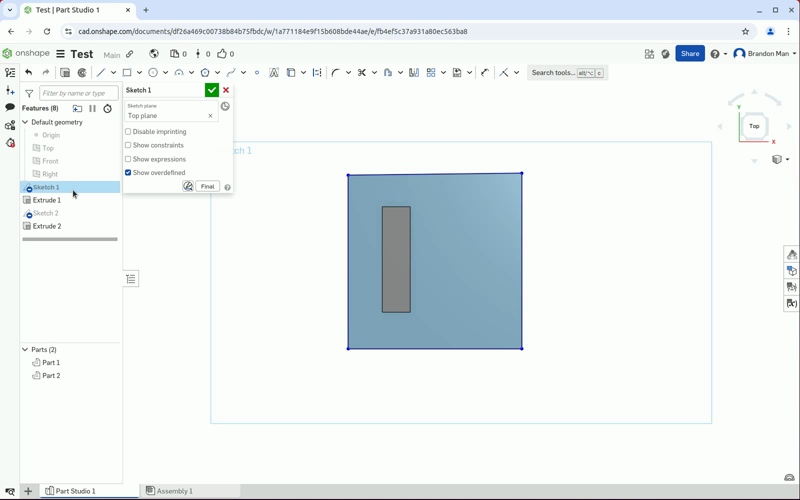
mouse_move(229, 92)
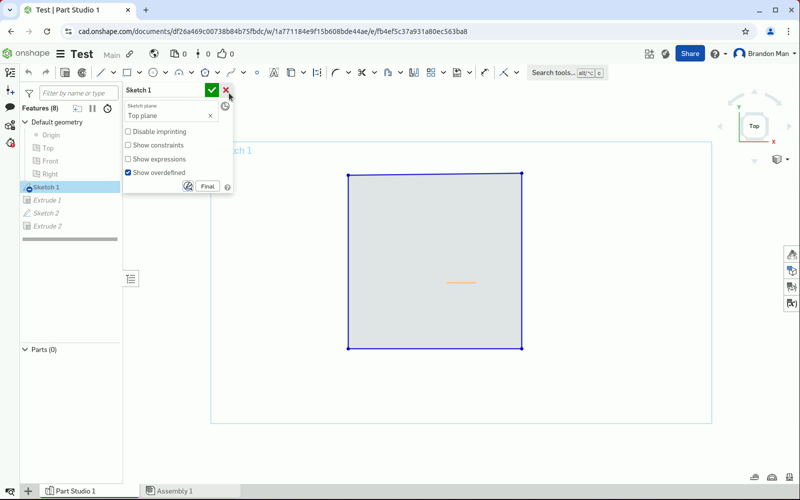
click(229, 92)
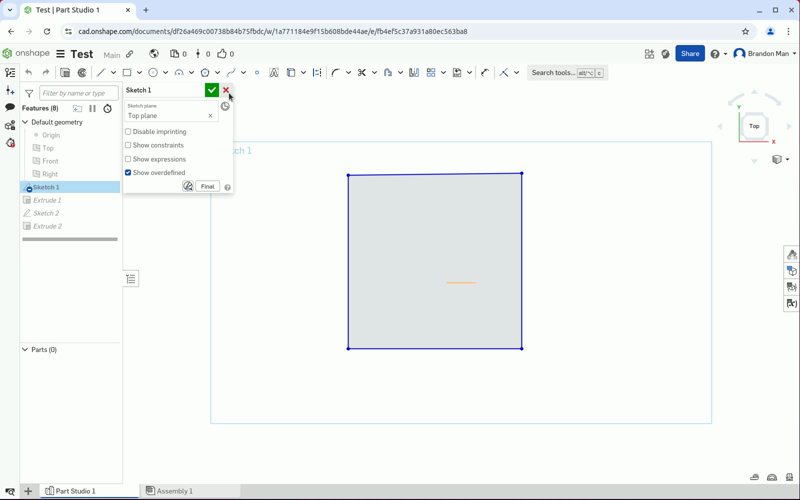
key(shift+s)
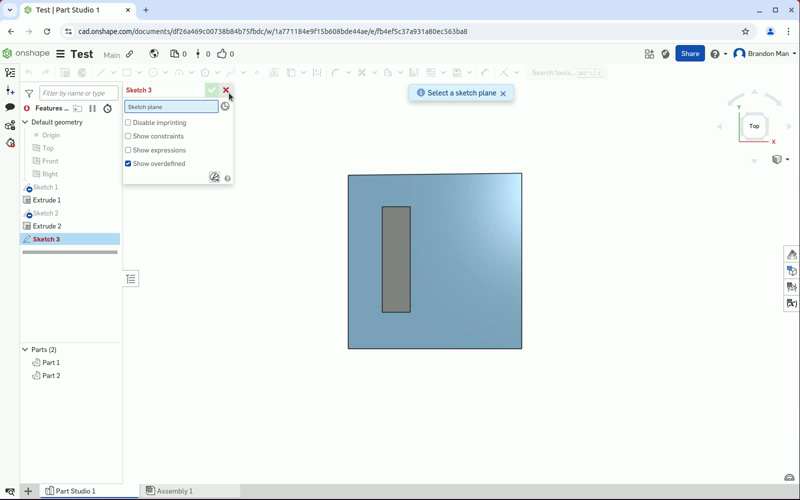
mouse_move(73, 150)
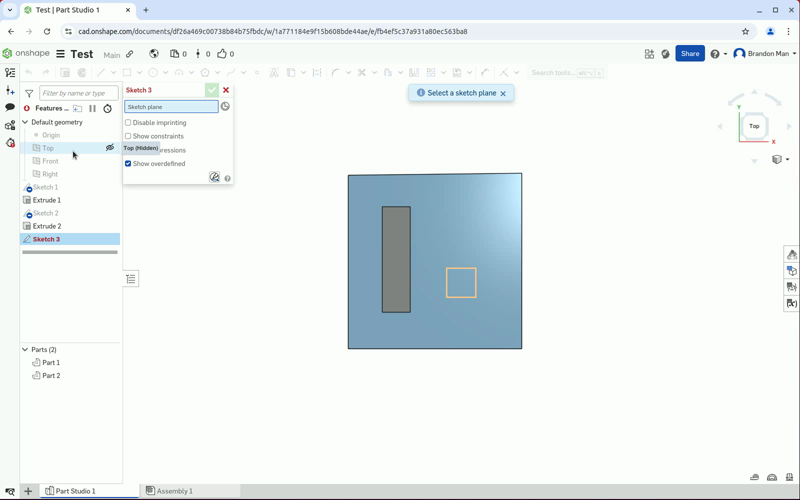
click(73, 150)
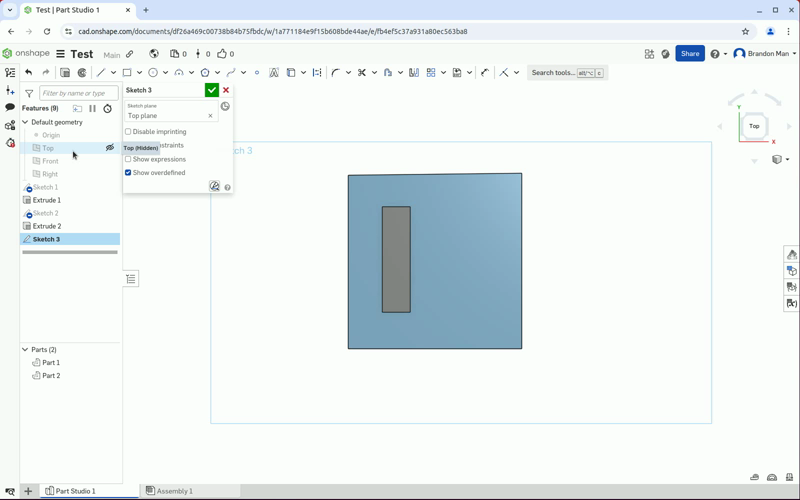
mouse_move(73, 352)
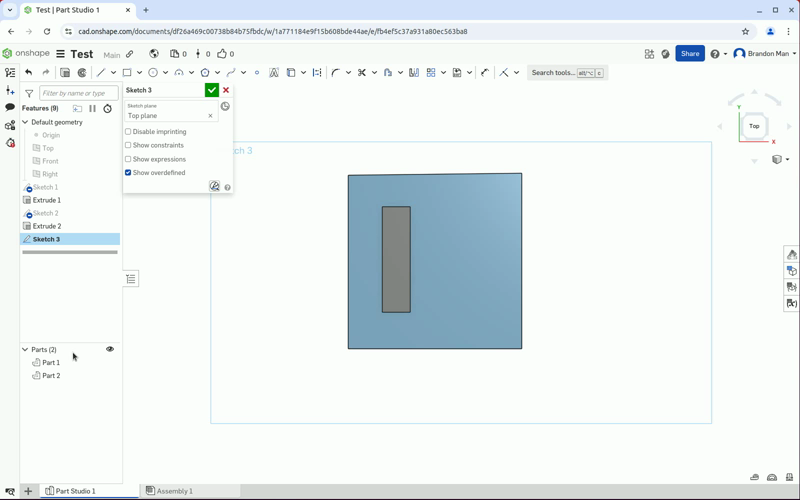
key(y)
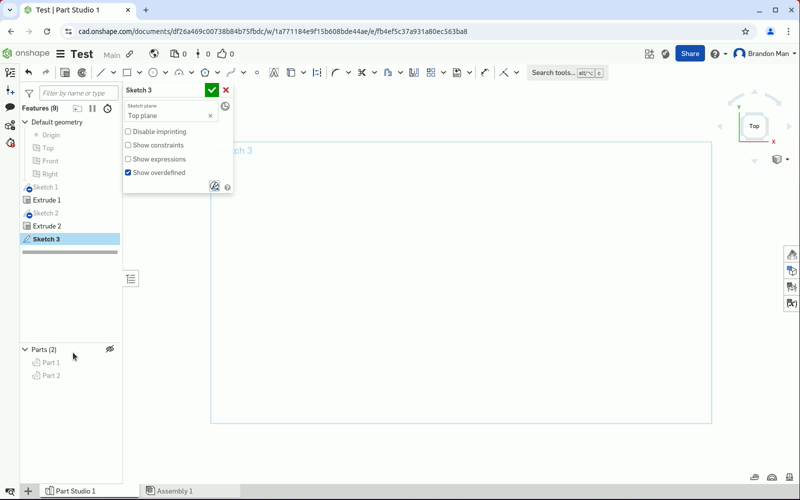
key(l)
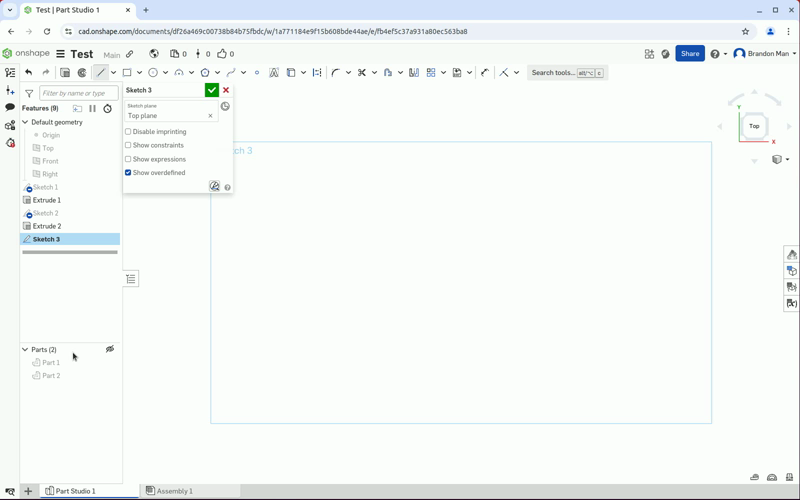
key_down(shift)
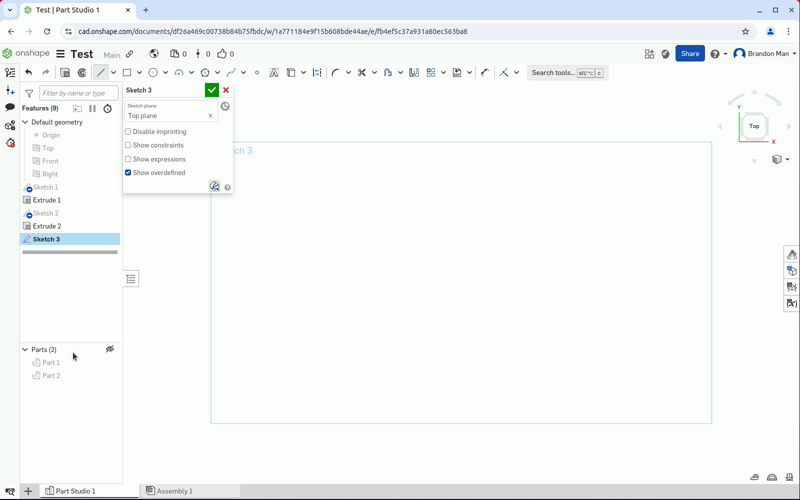
mouse_move(460, 312)
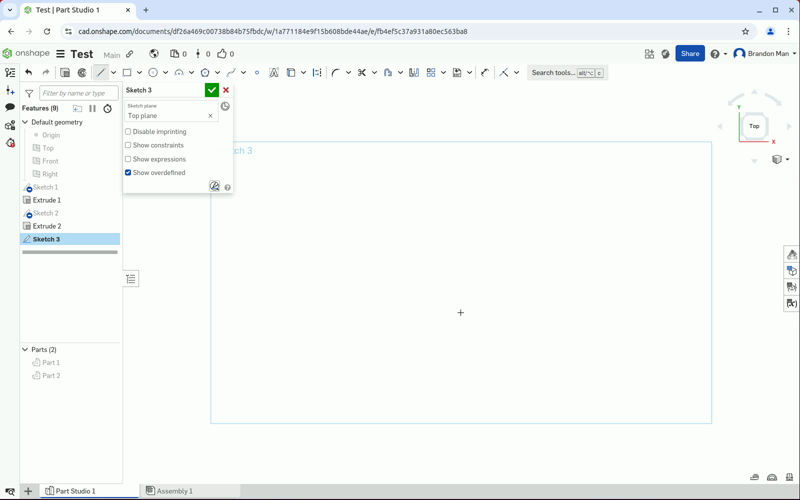
click(460, 312)
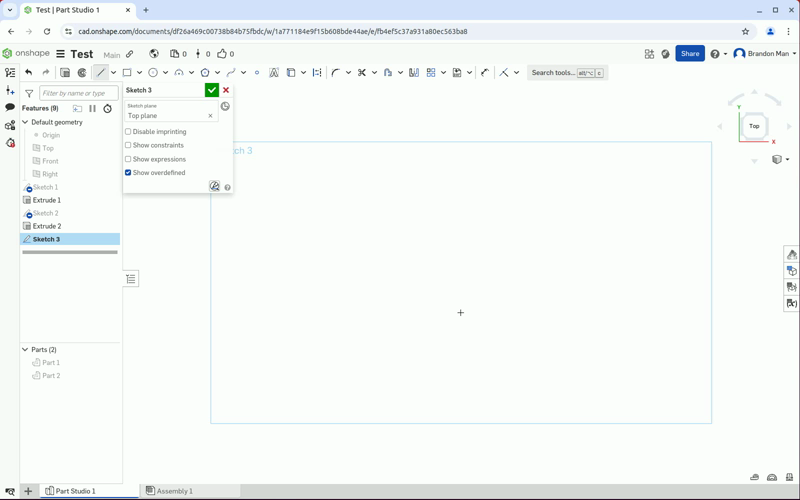
key_up(shift)
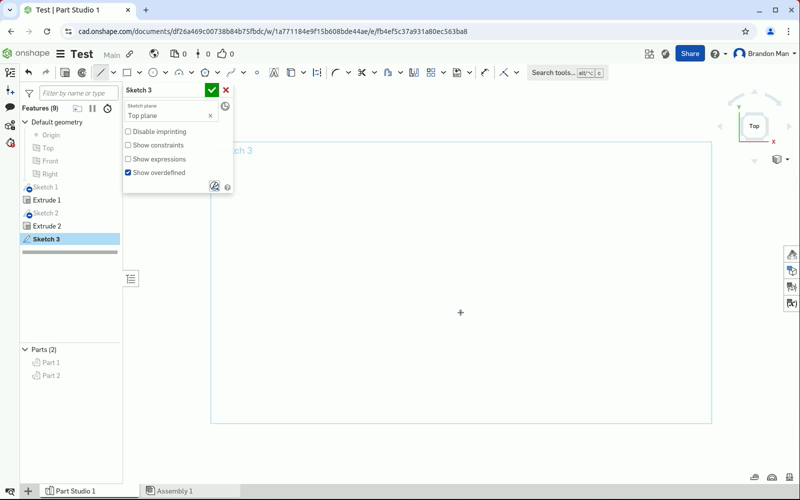
key_down(shift)
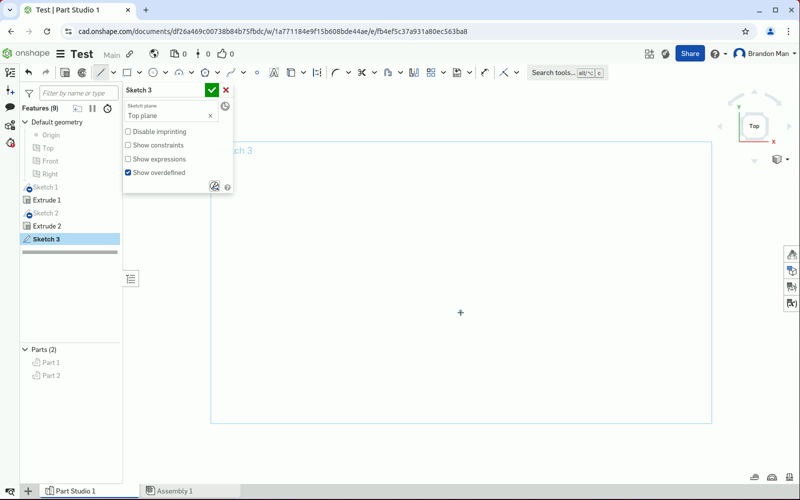
mouse_move(490, 312)
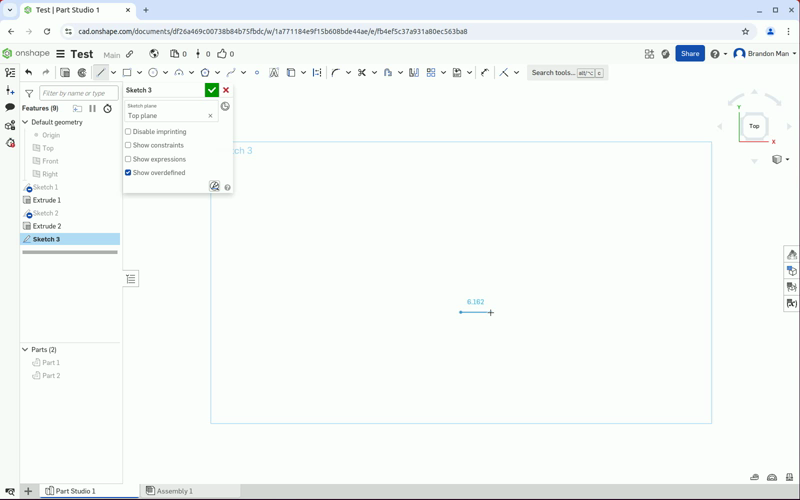
mouse_move(488, 312)
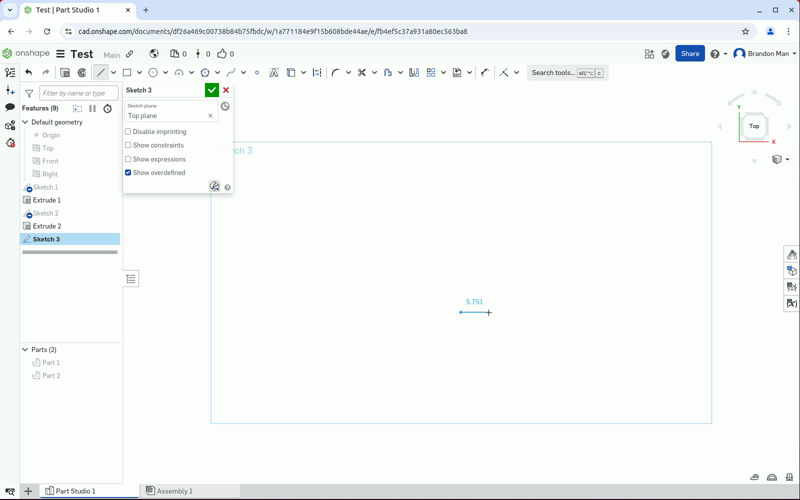
click(488, 312)
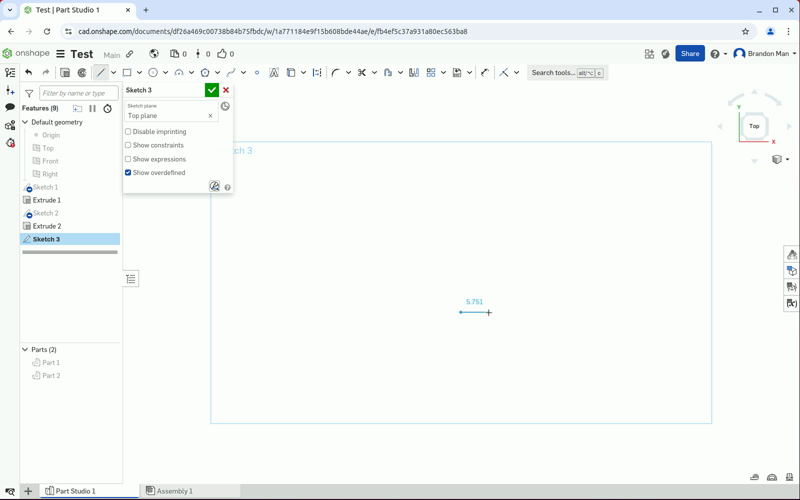
key_up(shift)
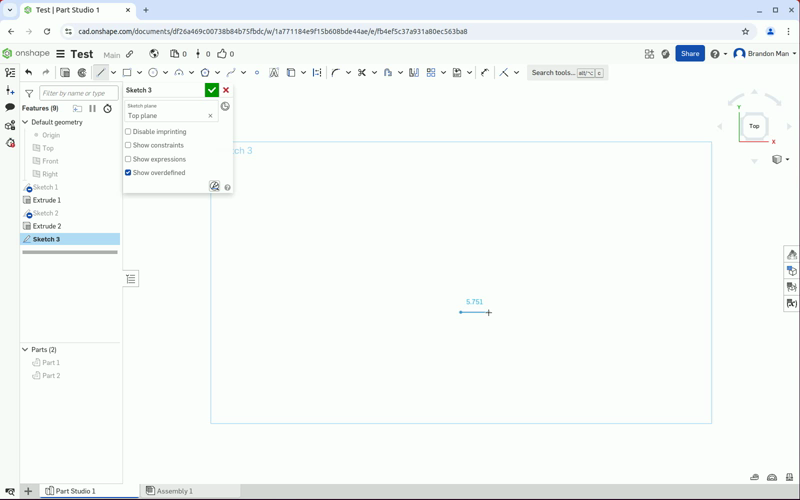
key_down(shift)
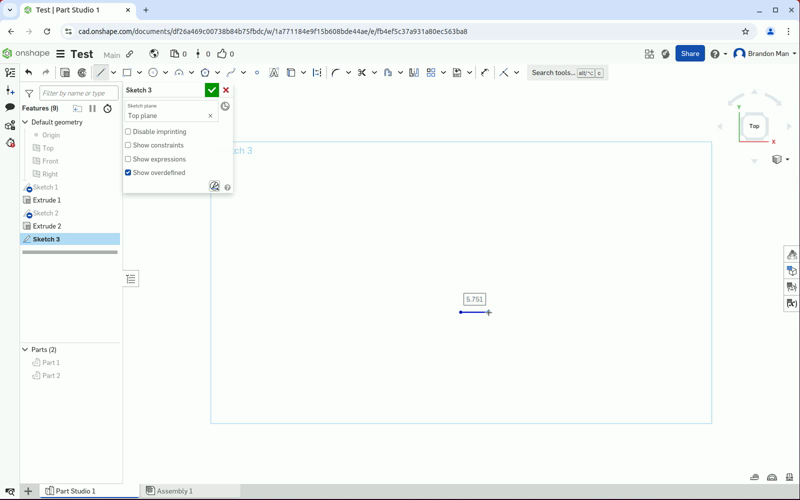
mouse_move(488, 206)
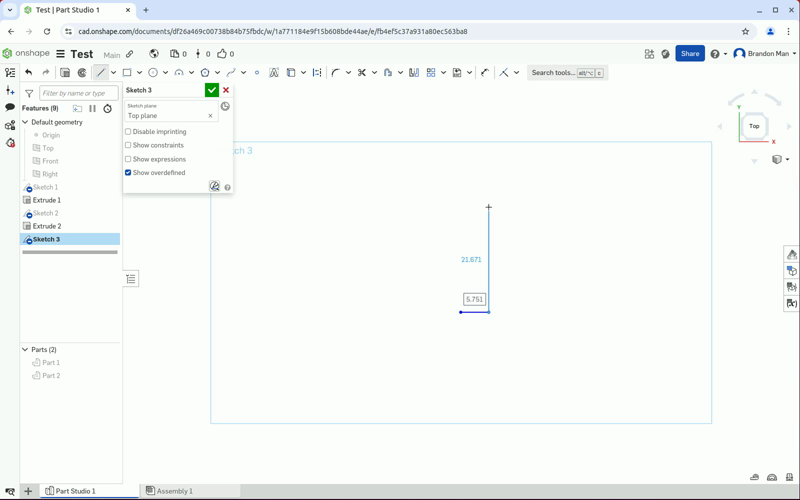
click(488, 206)
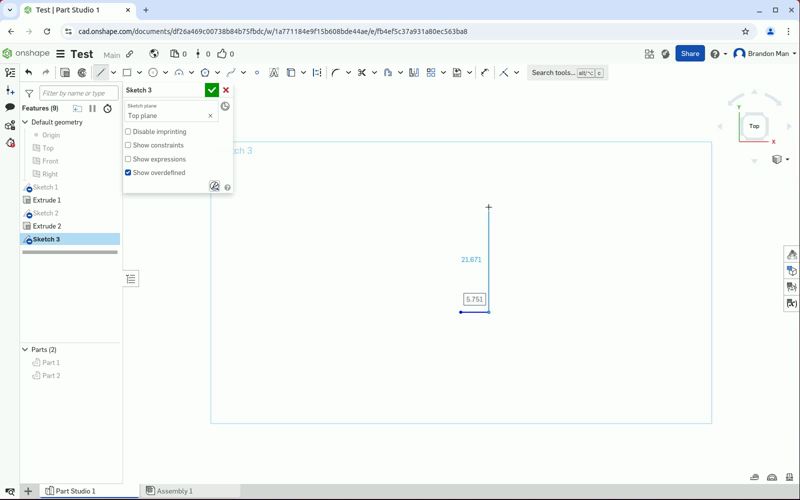
key_up(shift)
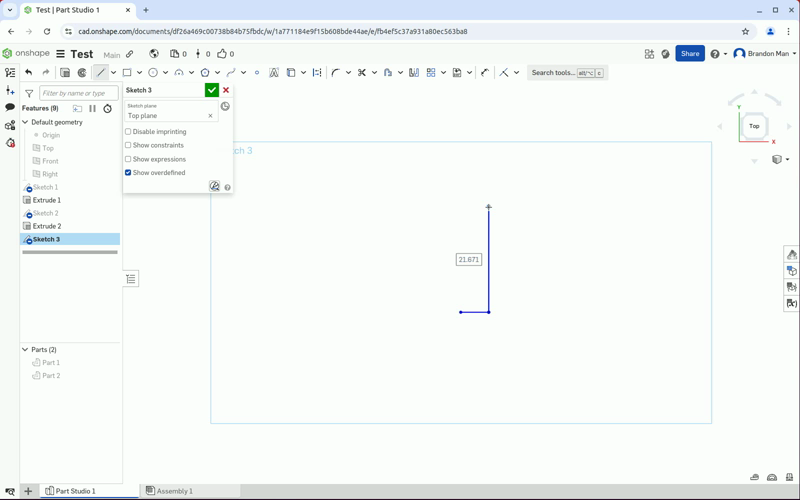
key_down(shift)
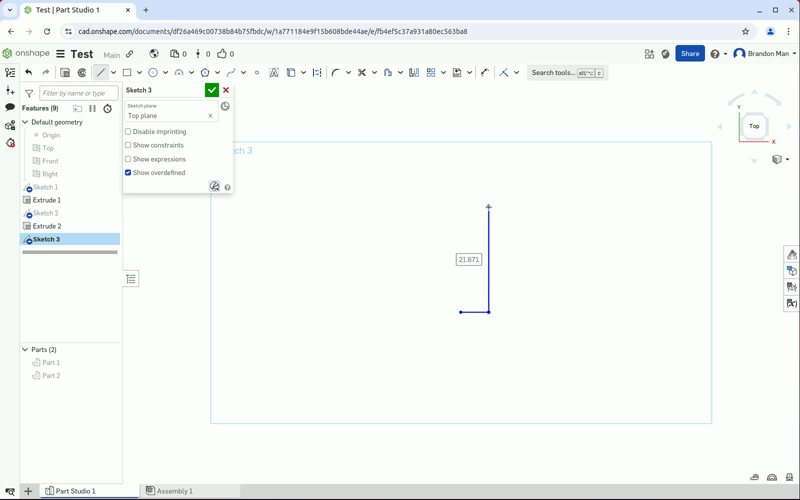
mouse_move(518, 206)
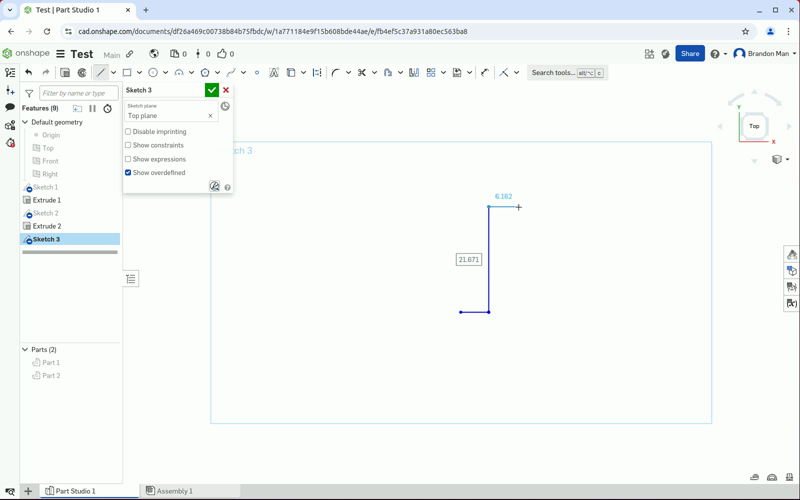
mouse_move(460, 206)
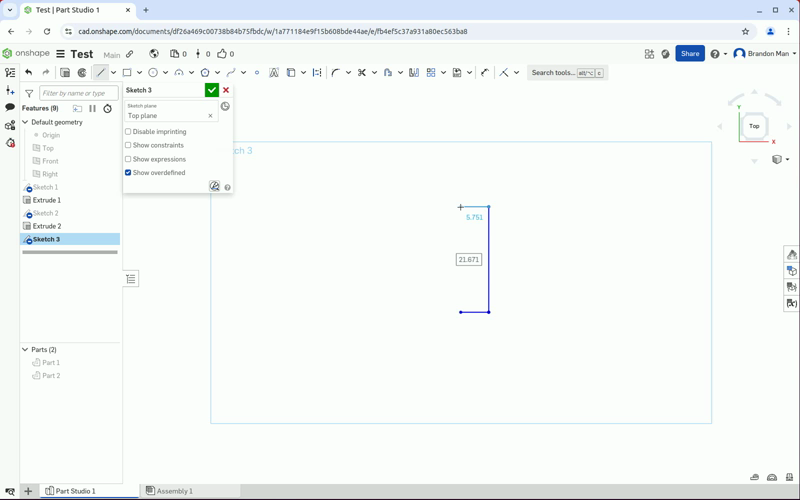
click(460, 206)
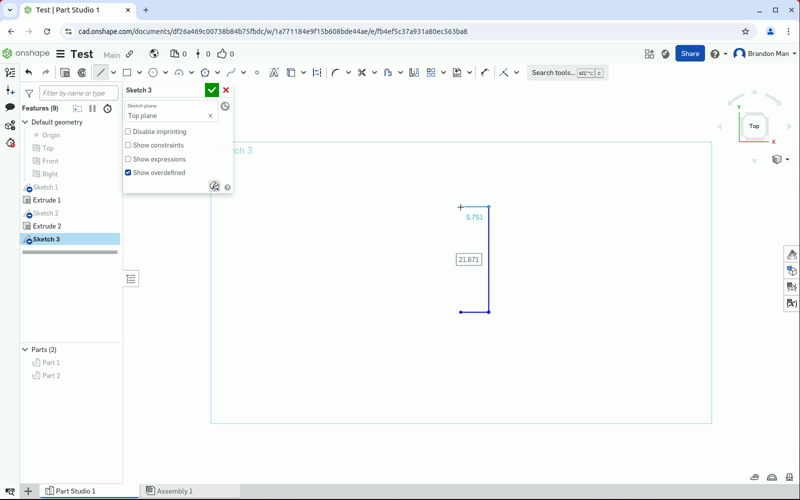
key_up(shift)
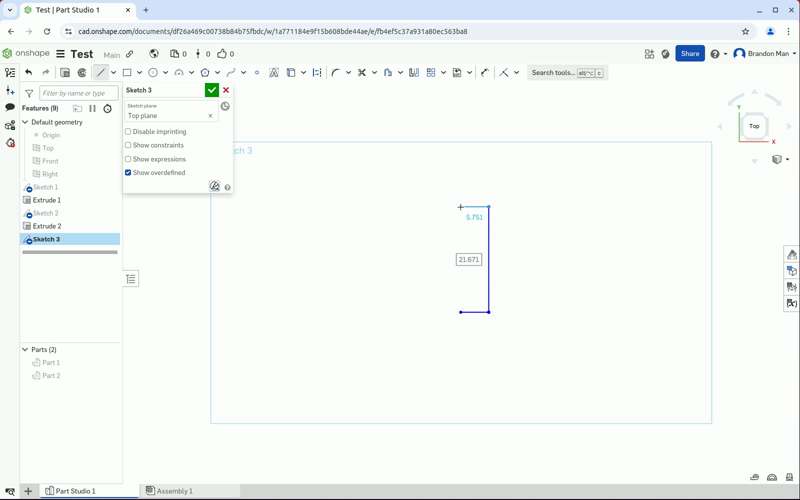
key_down(shift)
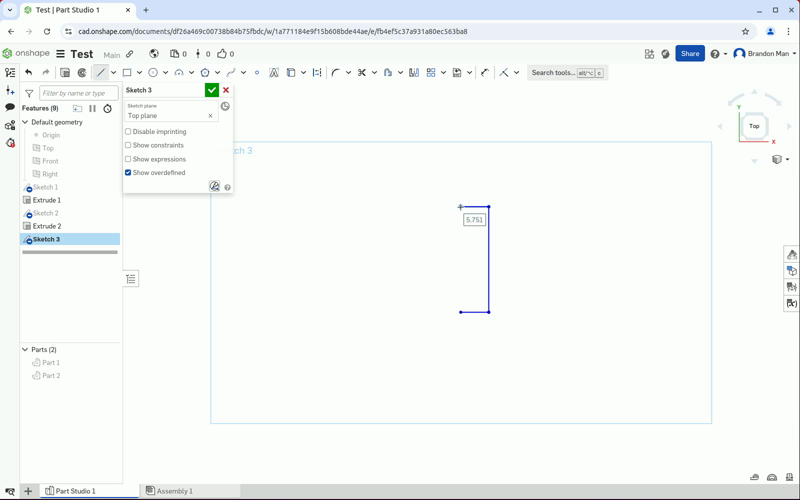
mouse_move(460, 312)
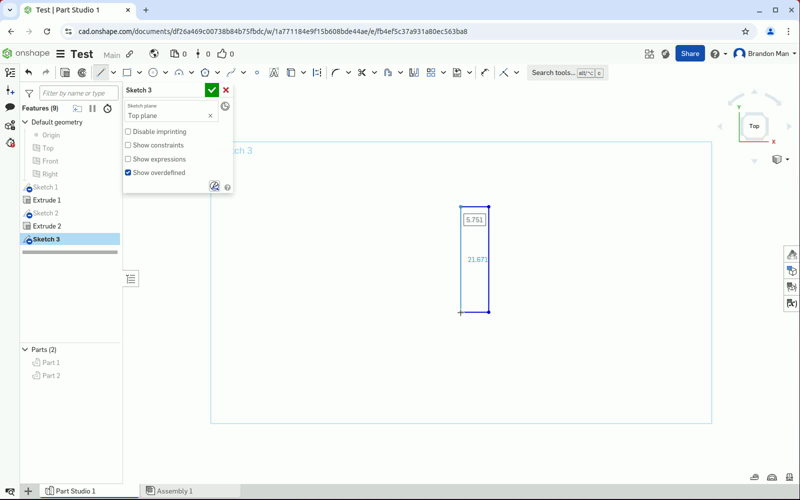
key_up(shift)
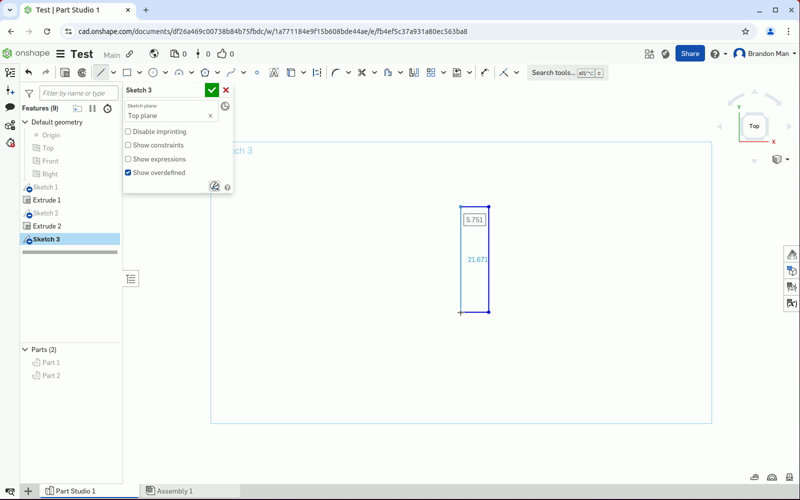
click(460, 312)
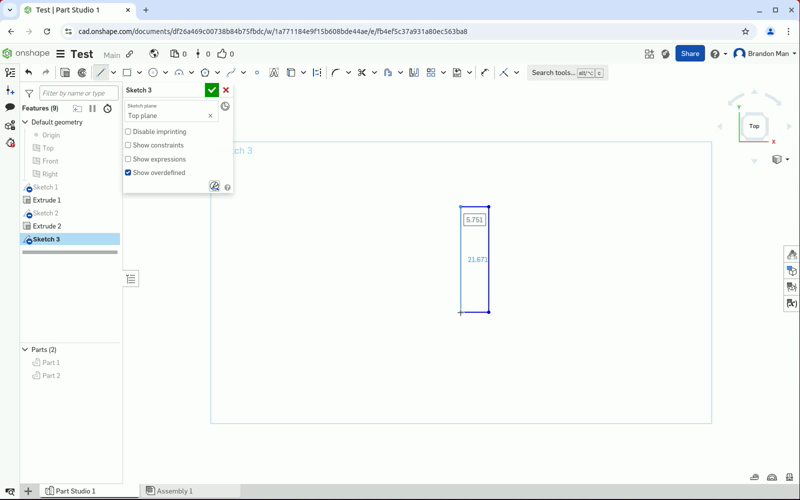
key(esc)
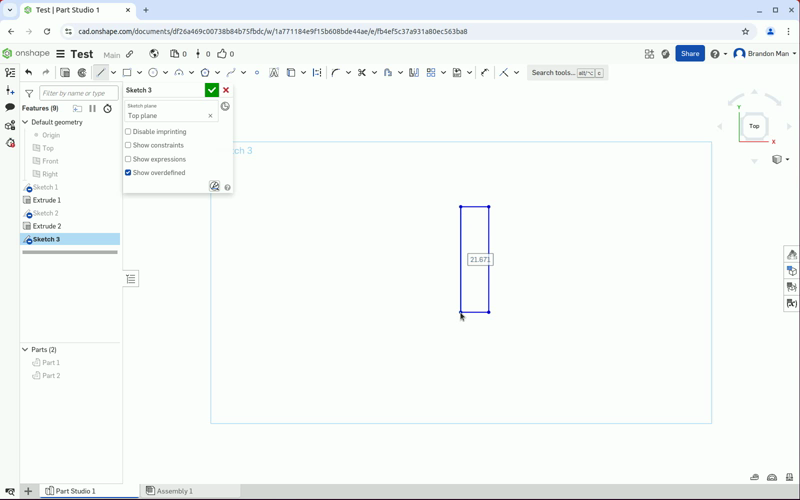
mouse_move(468, 224)
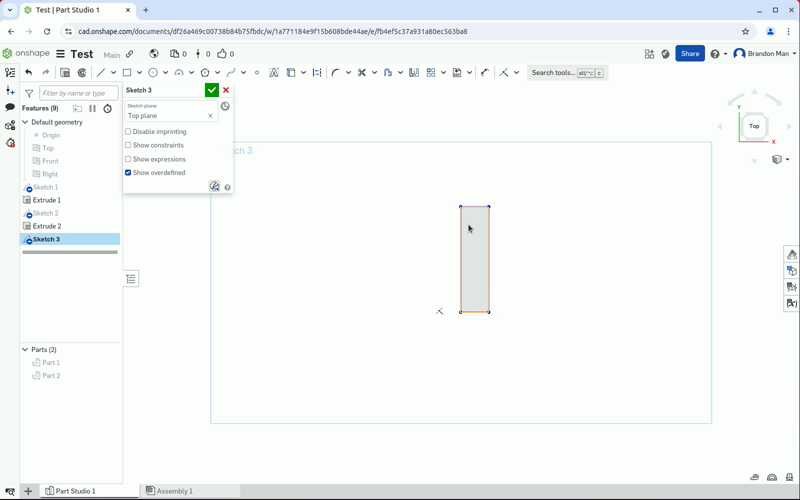
click(468, 224)
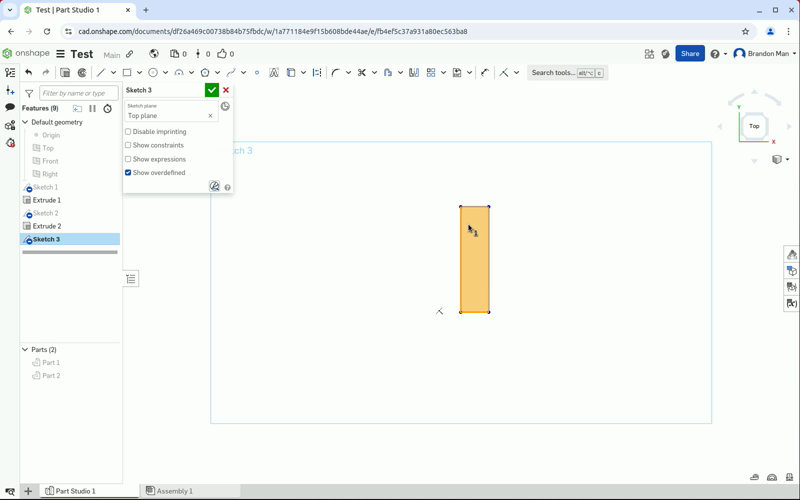
mouse_move(73, 352)
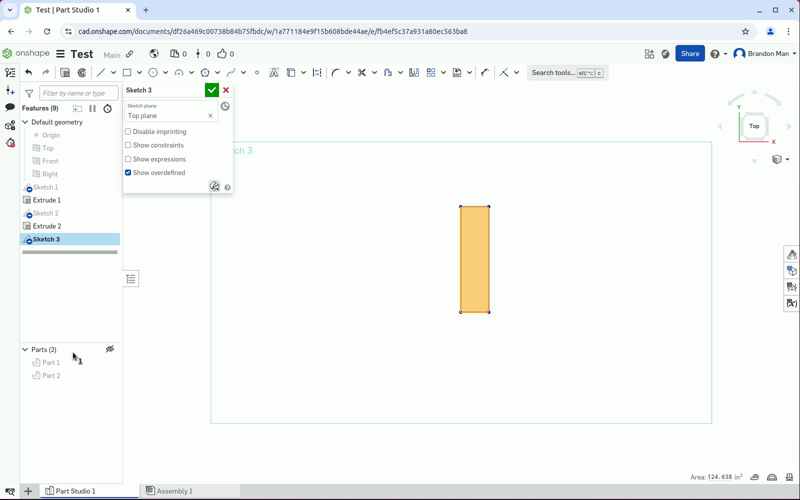
key(shift+y)
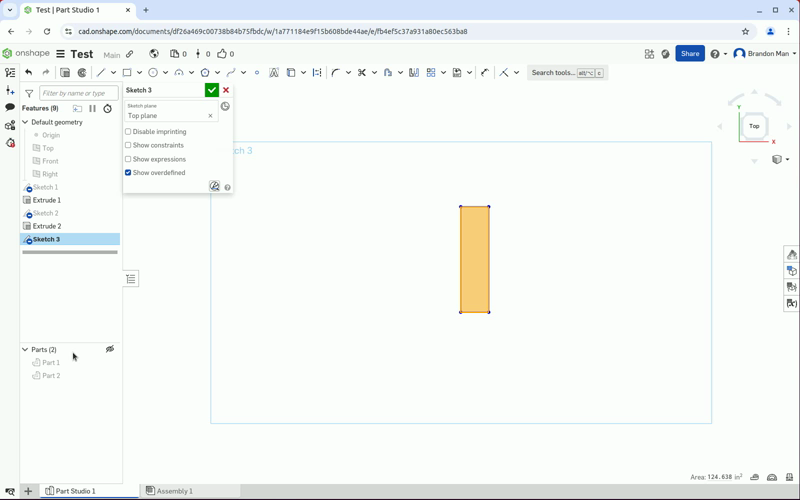
key(shift+e)
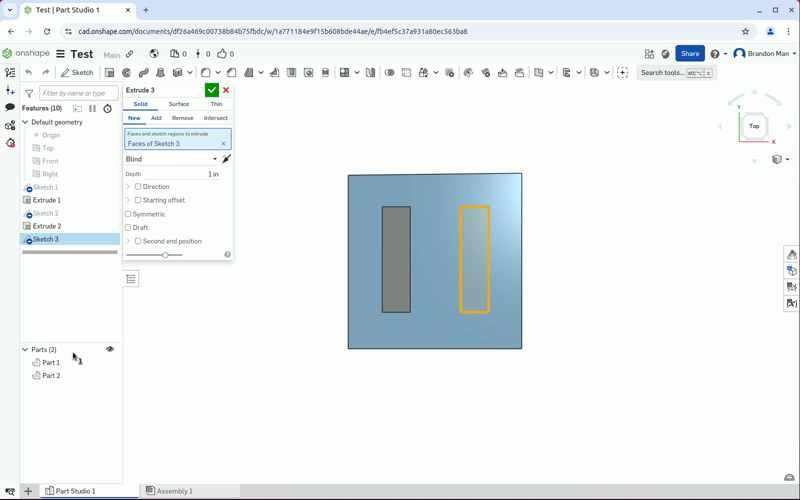
mouse_move(143, 106)
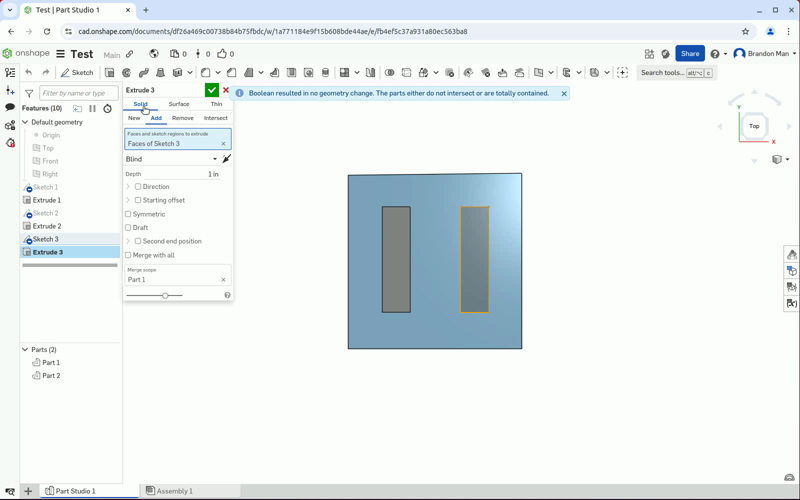
click(143, 106)
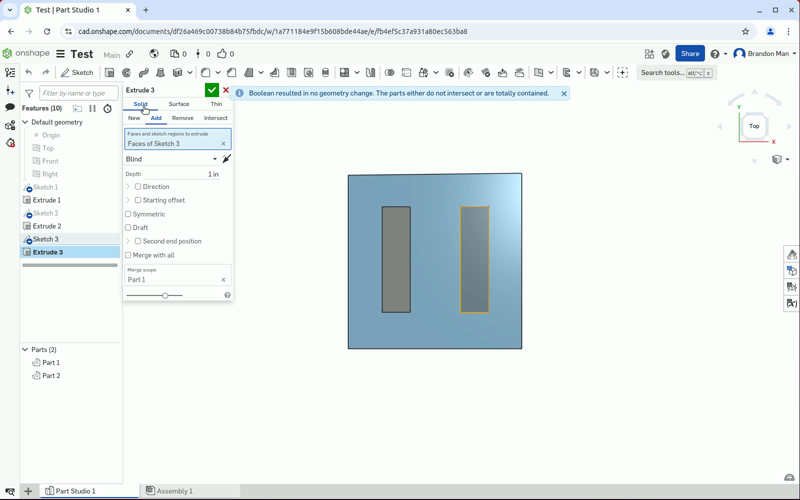
mouse_move(137, 120)
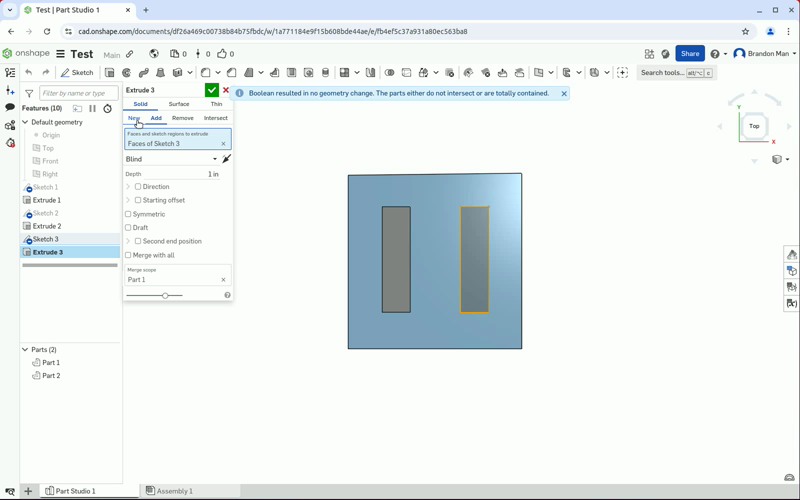
click(137, 120)
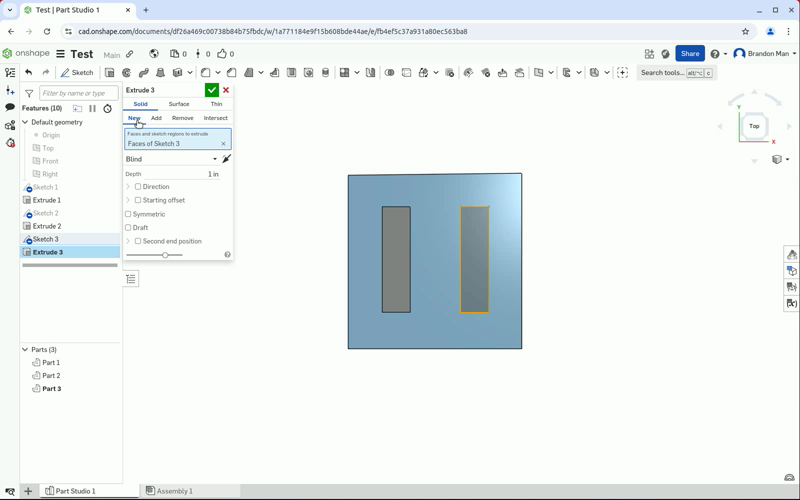
key(tab, 4)
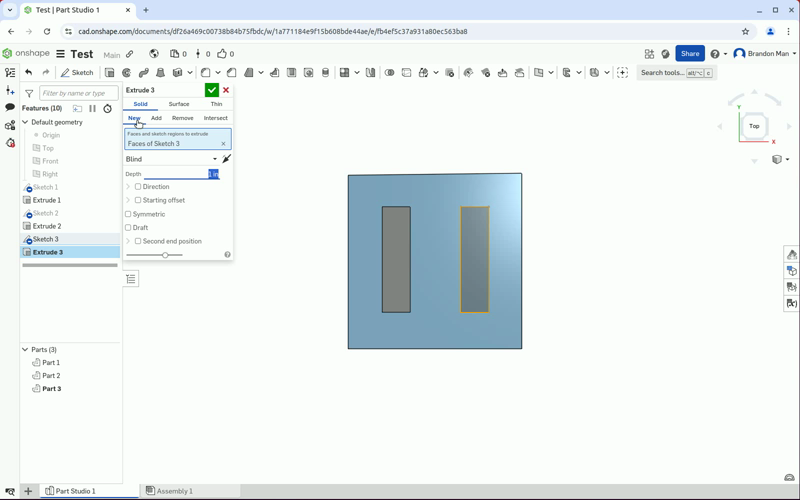
text(18.053)
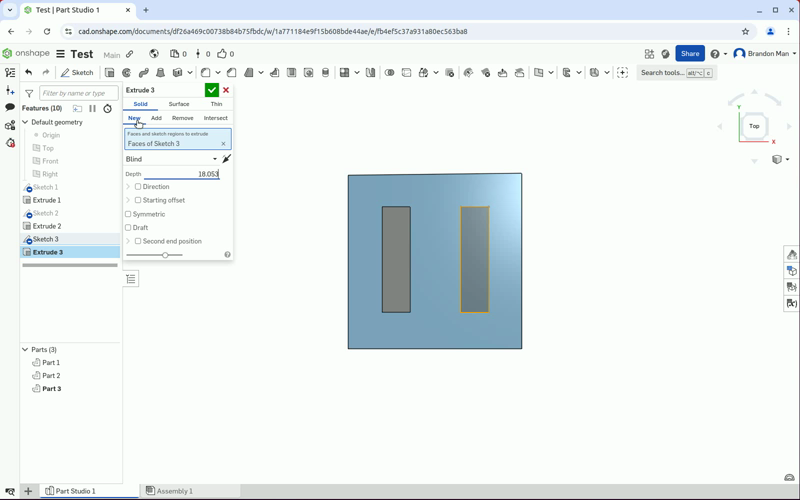
key(enter)
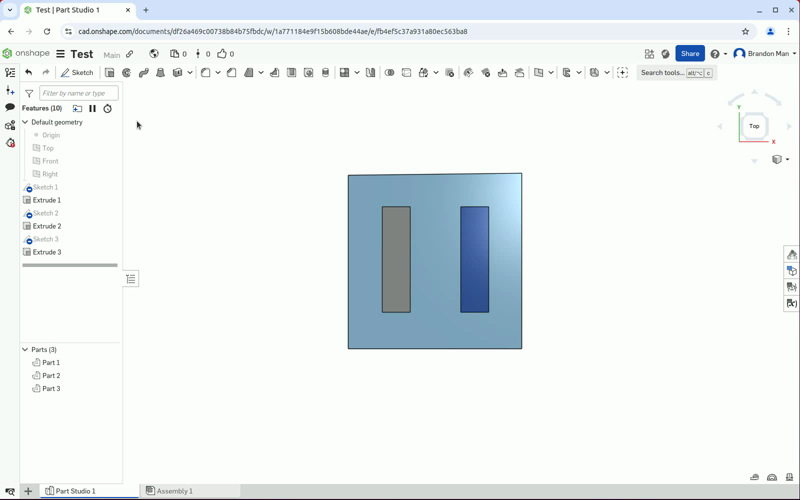
key(shift+h)
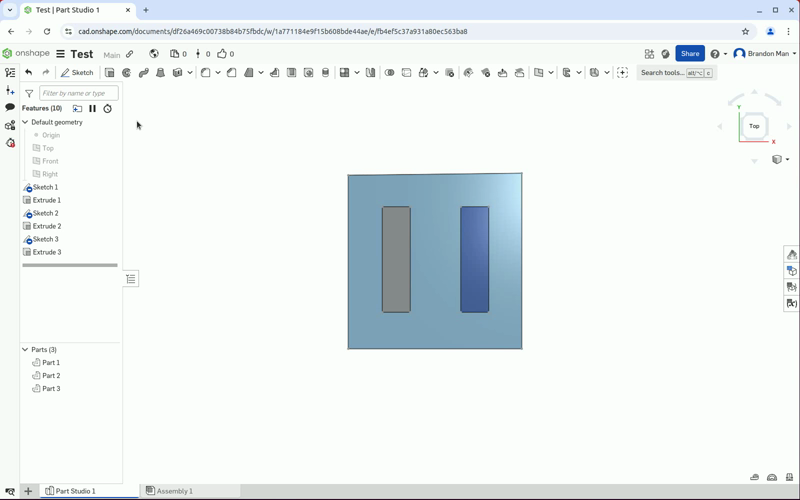
key(shift+h)
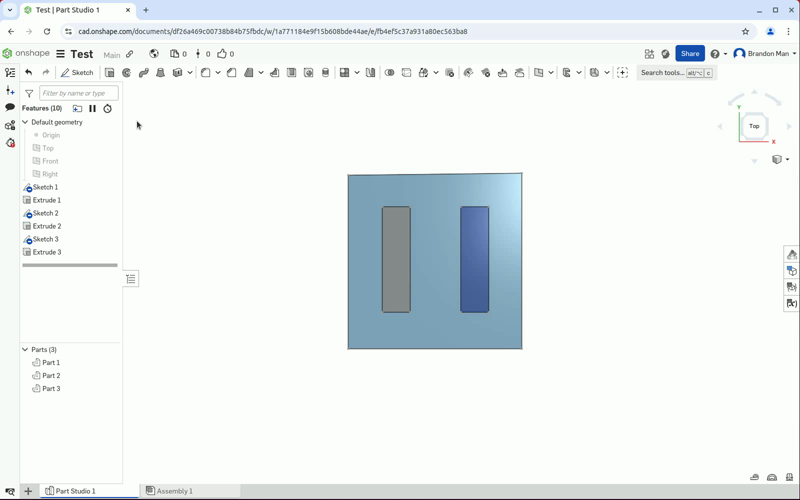
key(shift+7)
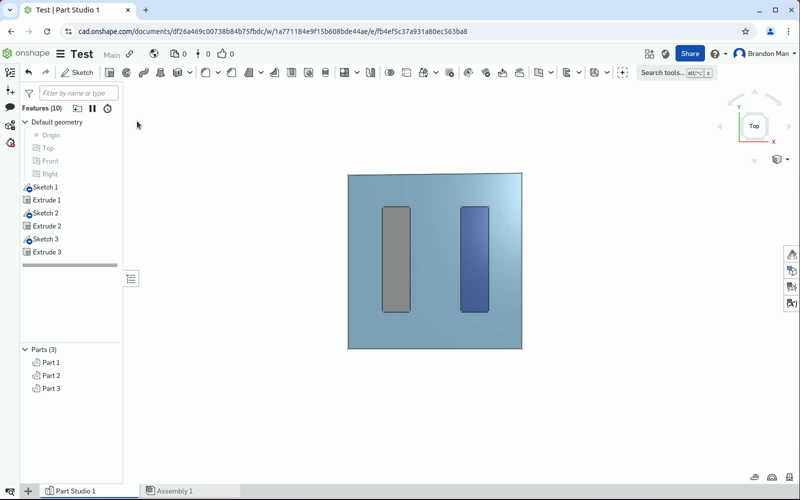
key(up, 3)
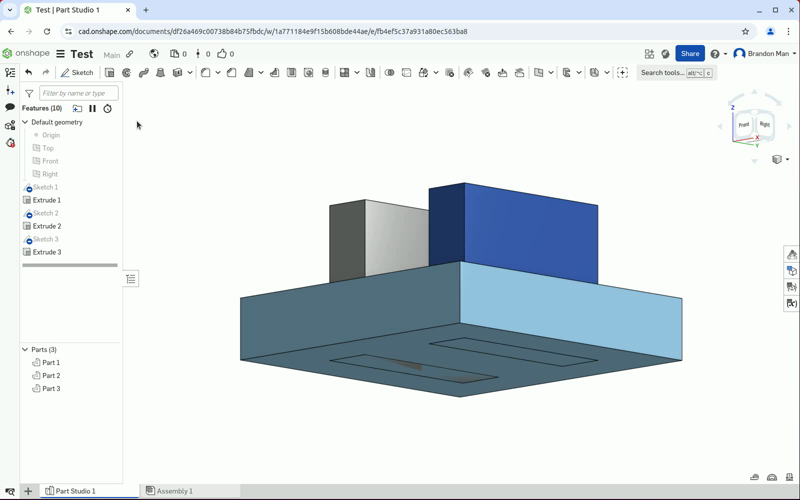
key(left, 3)
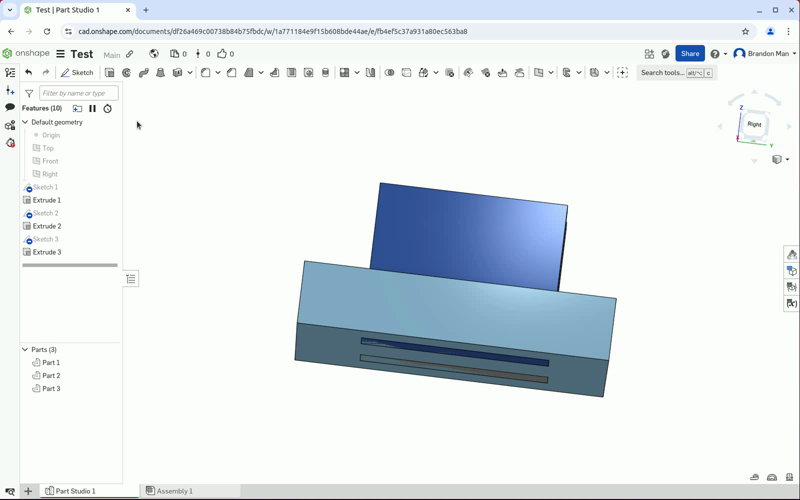
key(right, 3)
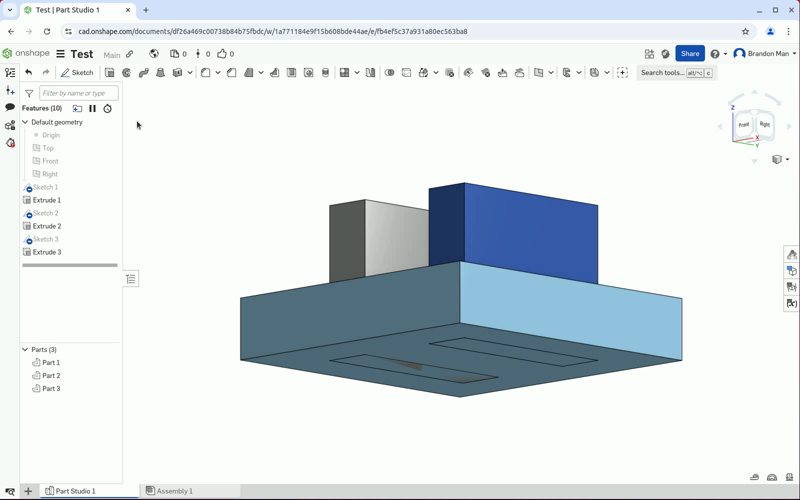
key(down, 3)
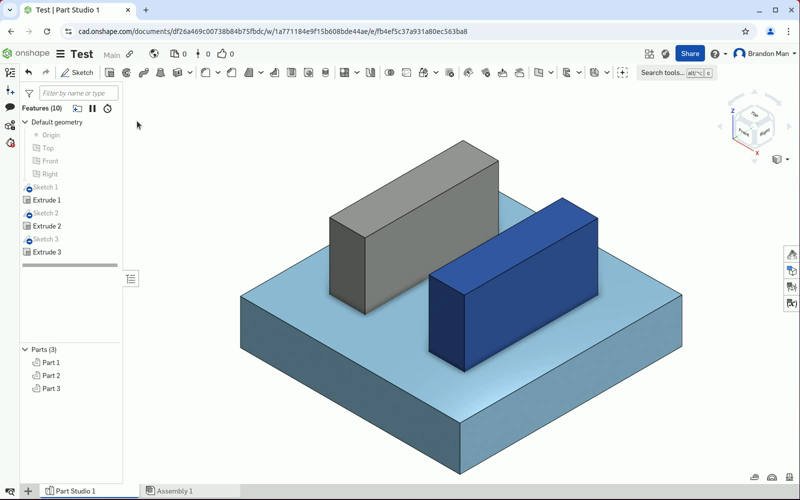
mouse_move(73, 189)
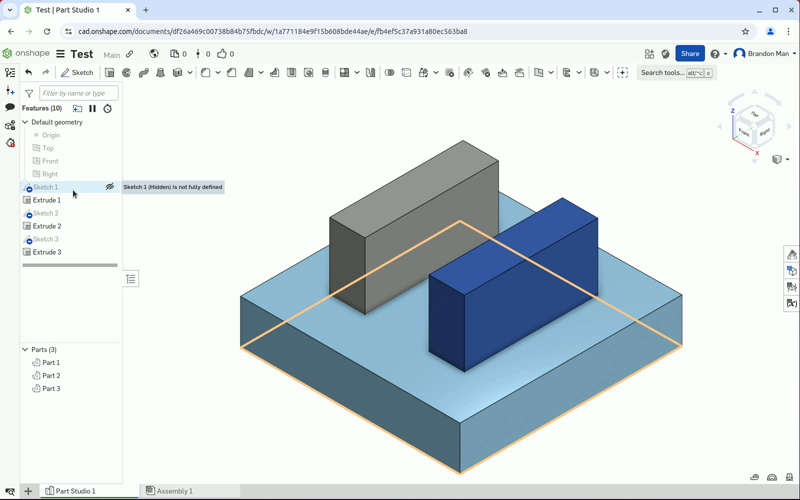
click(73, 189)